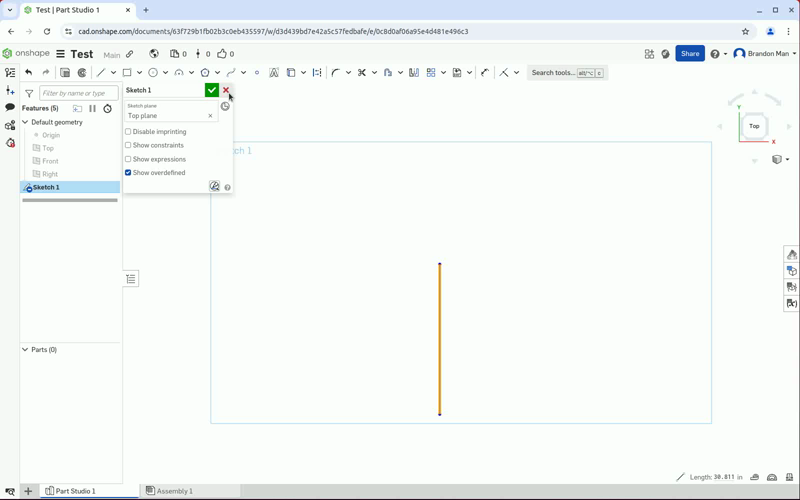
key(shift+h)
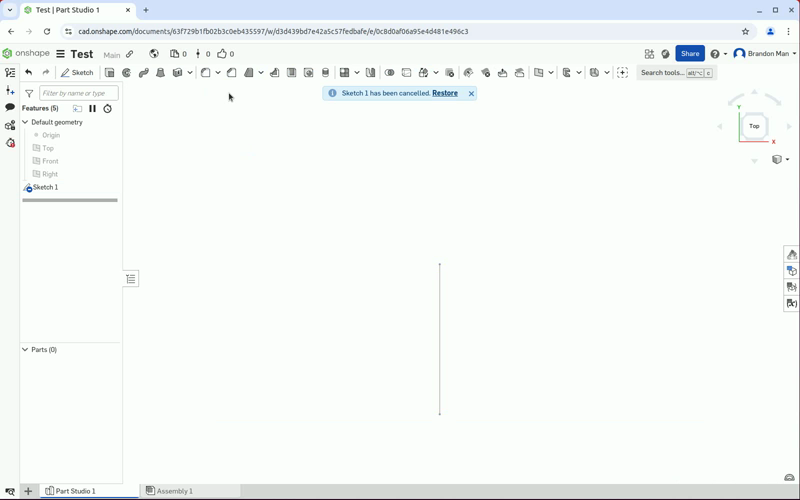
key(shift+s)
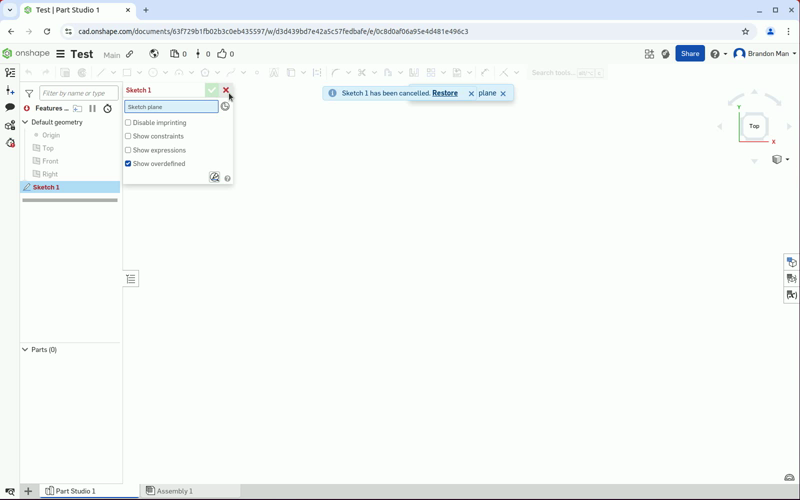
mouse_move(73, 150)
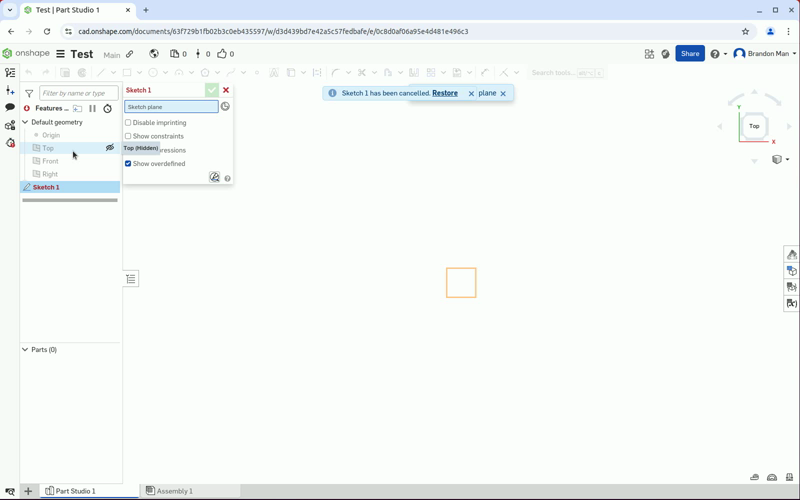
click(73, 150)
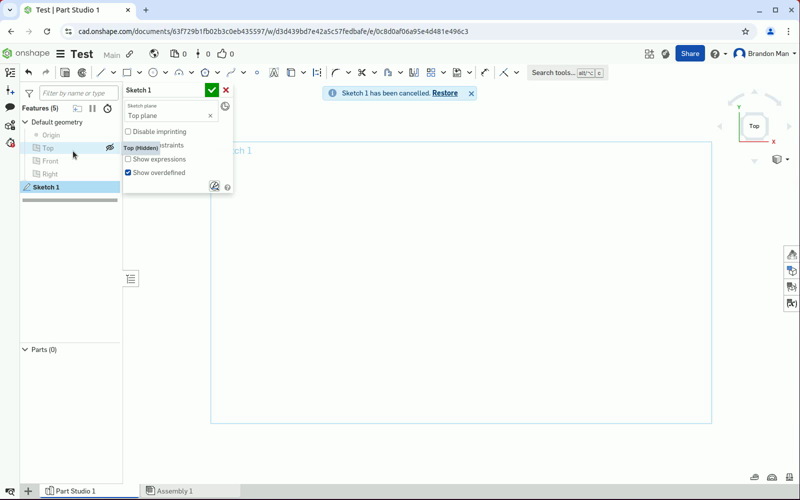
mouse_move(73, 352)
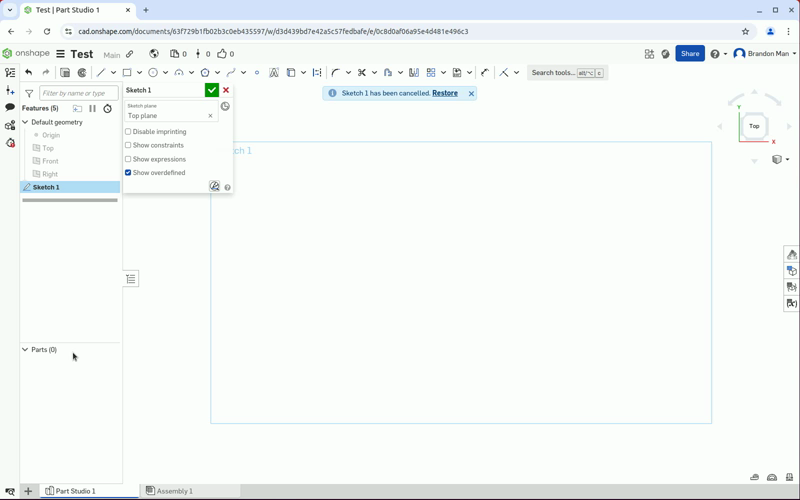
key(y)
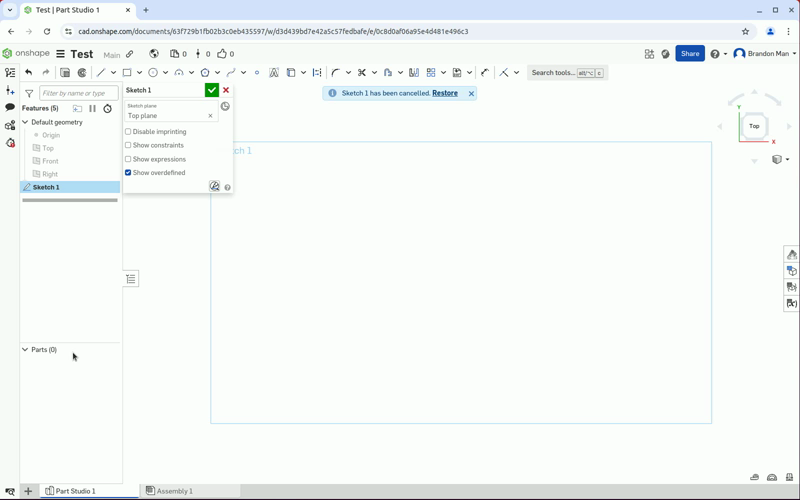
key(l)
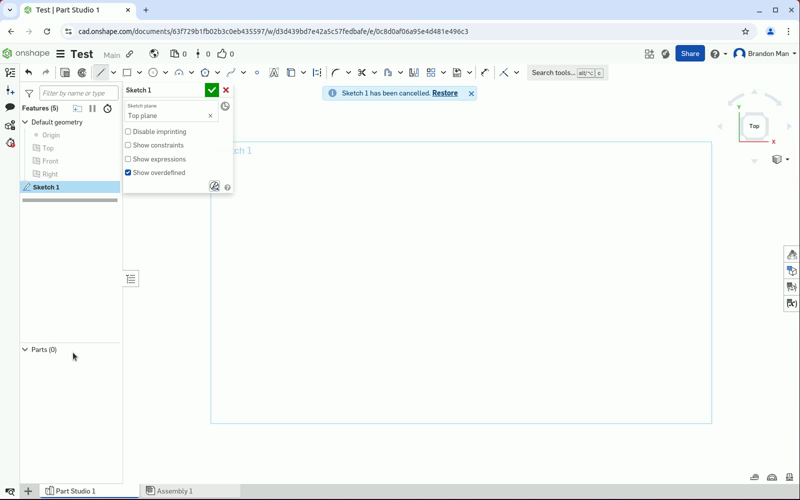
key_down(shift)
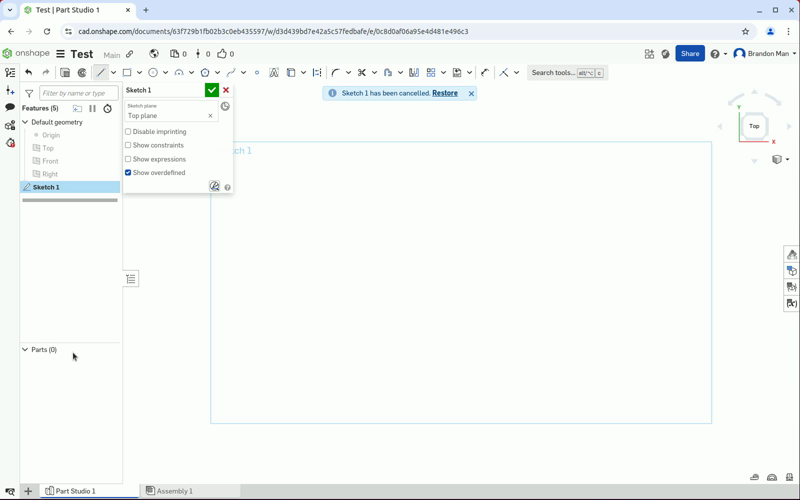
mouse_move(348, 325)
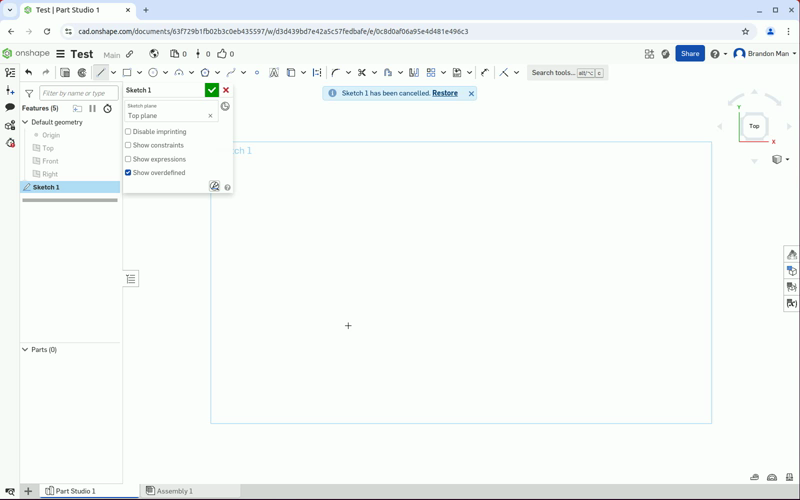
click(348, 325)
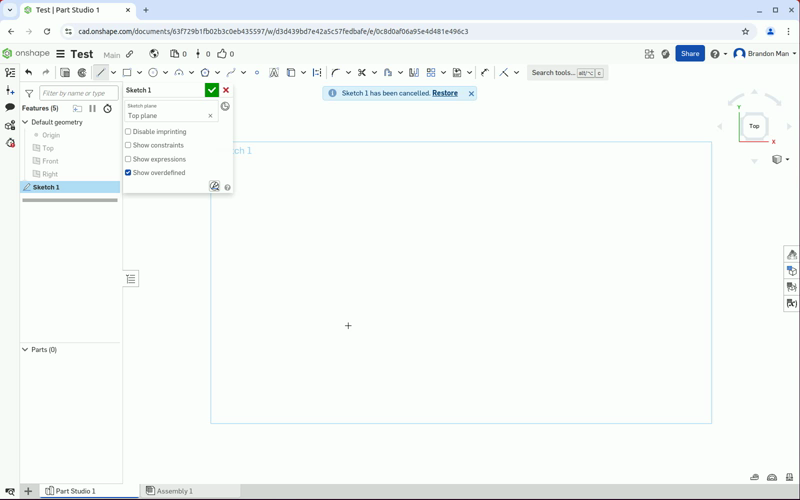
key_up(shift)
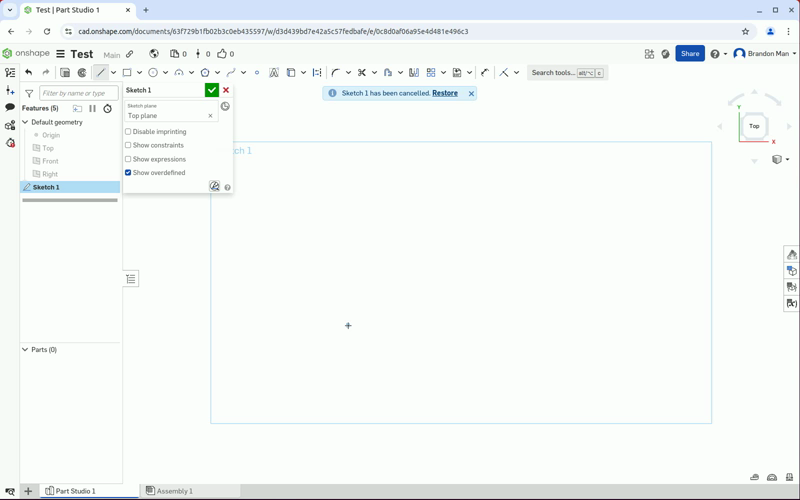
key_down(shift)
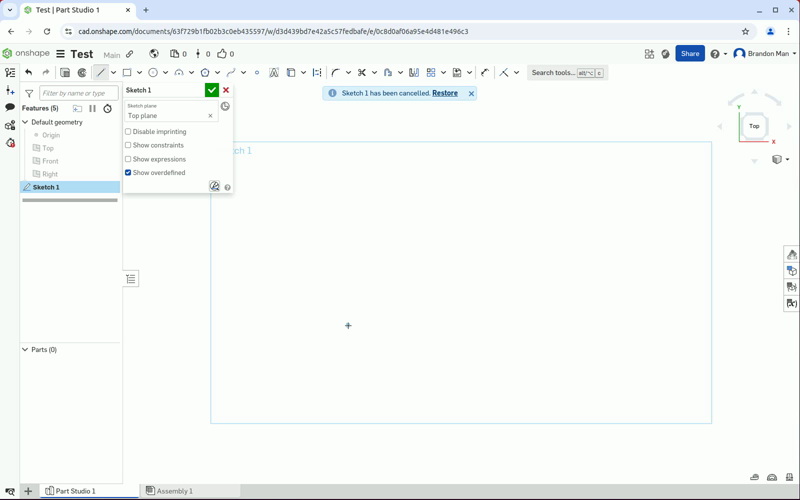
mouse_move(572, 325)
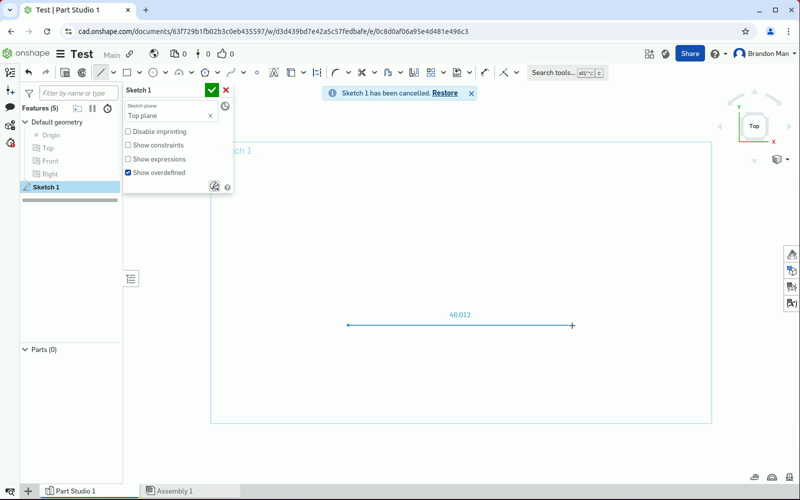
click(572, 325)
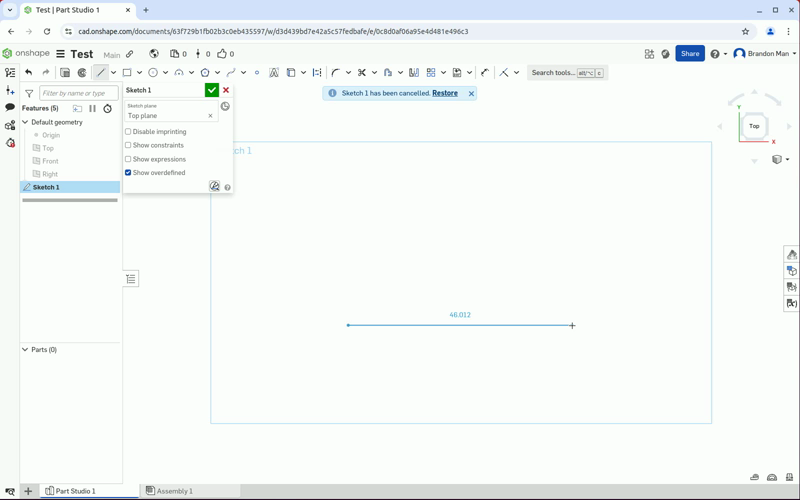
key_up(shift)
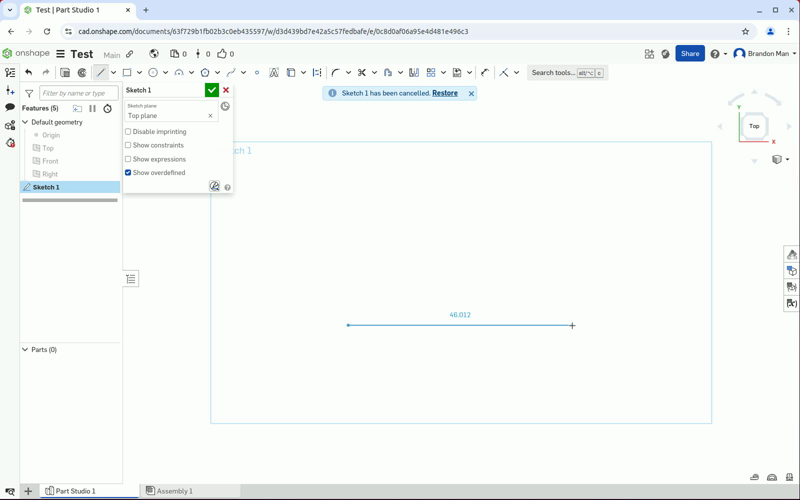
key_down(shift)
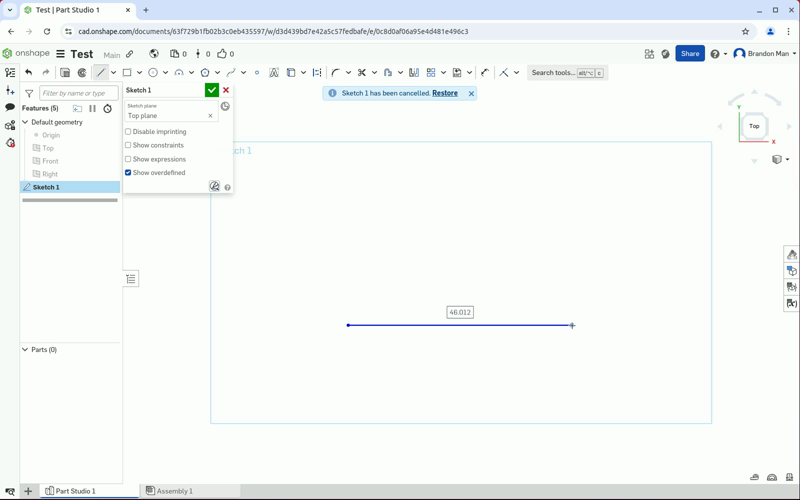
mouse_move(572, 240)
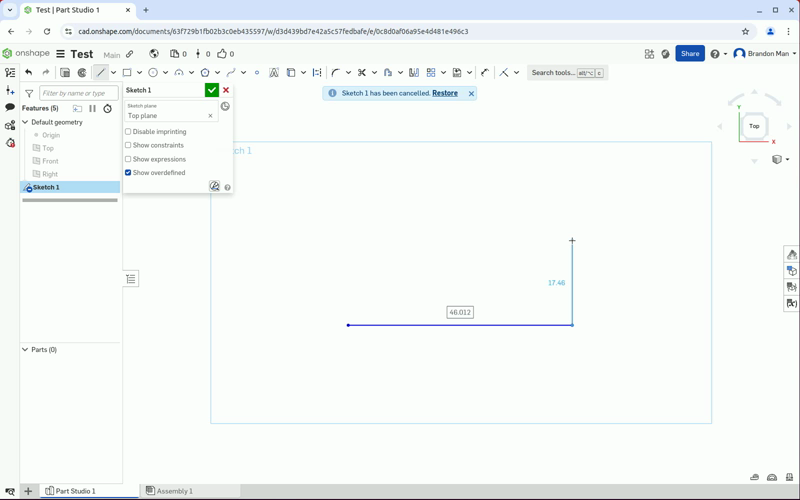
click(572, 240)
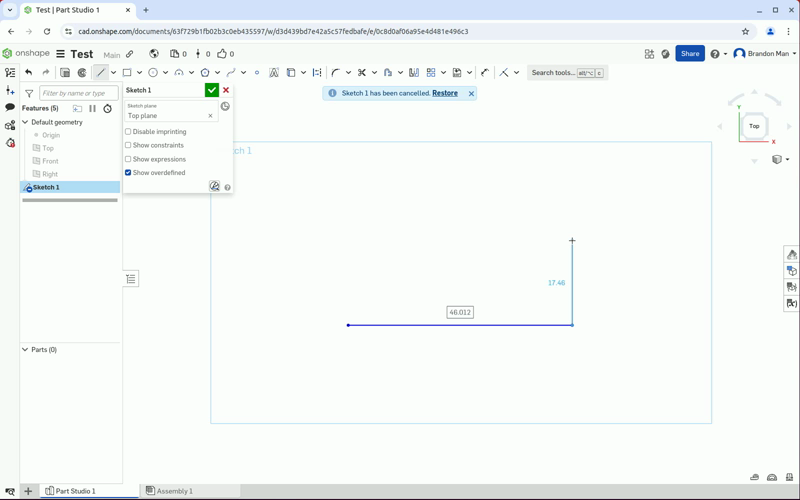
key_up(shift)
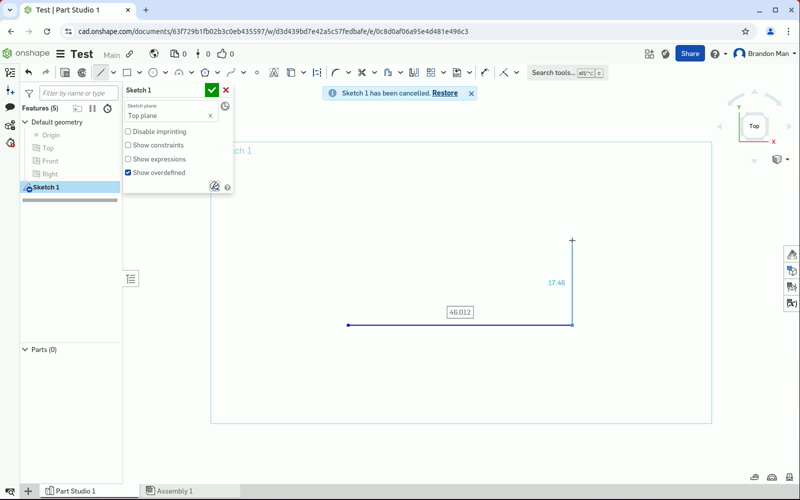
key_down(shift)
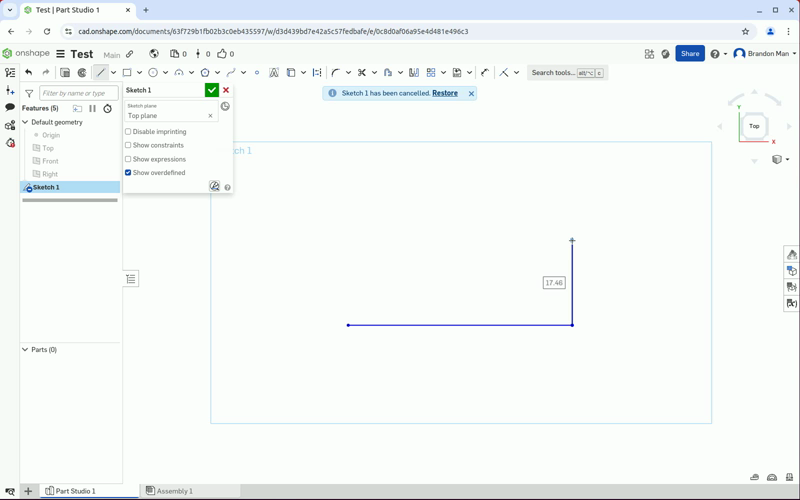
mouse_move(348, 240)
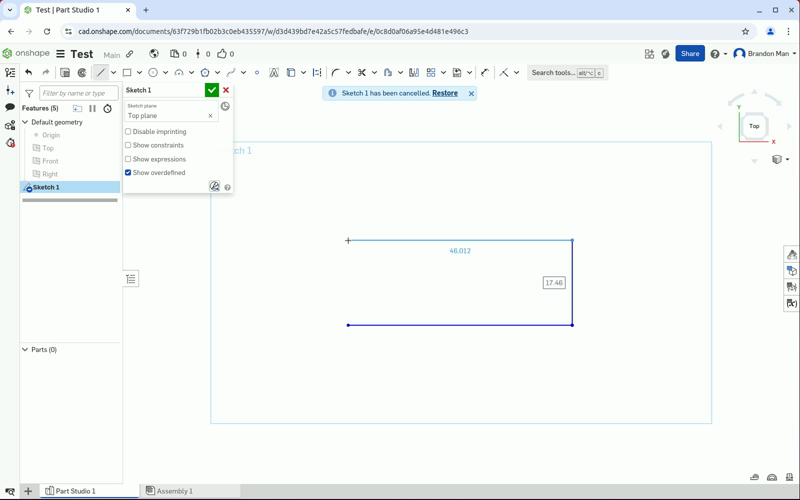
click(348, 240)
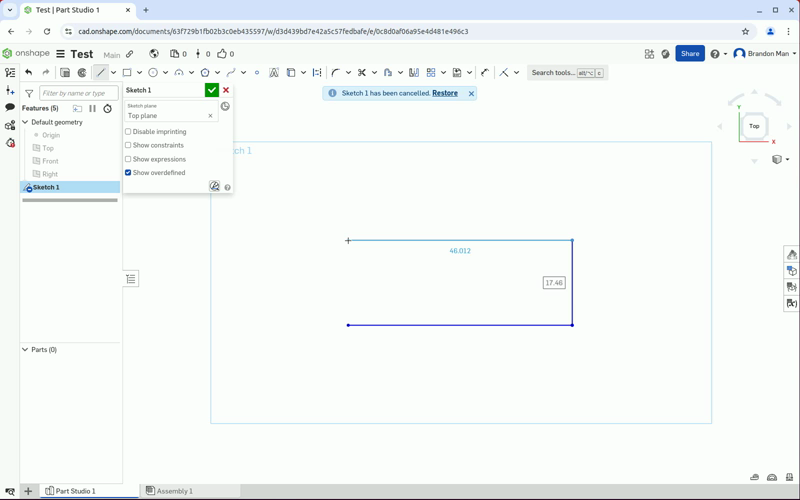
key_up(shift)
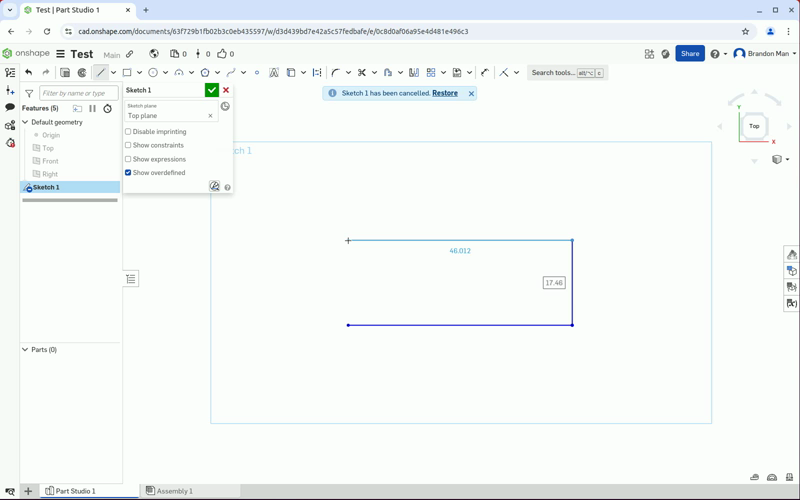
key_down(shift)
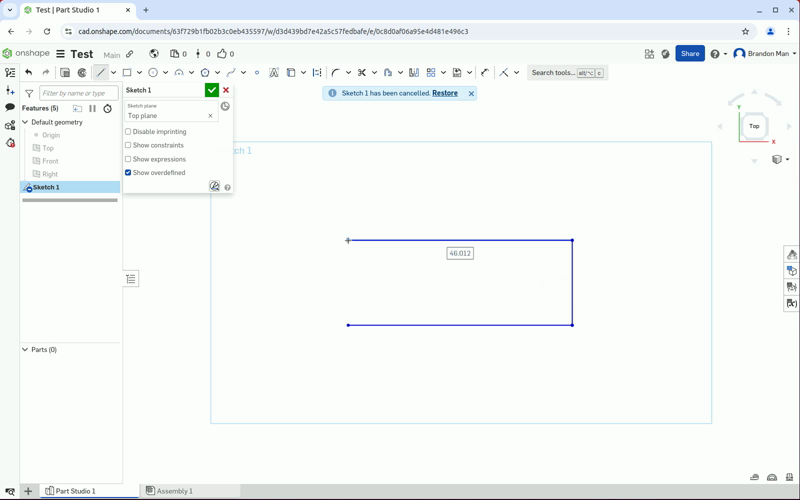
mouse_move(348, 325)
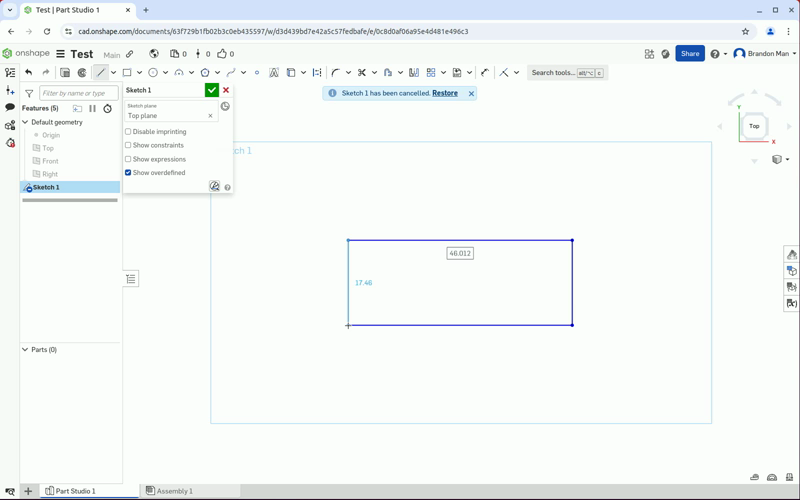
key_up(shift)
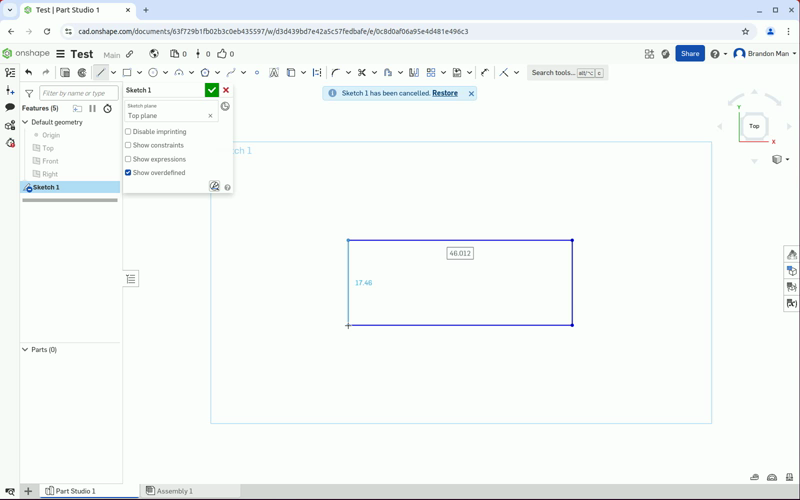
click(348, 325)
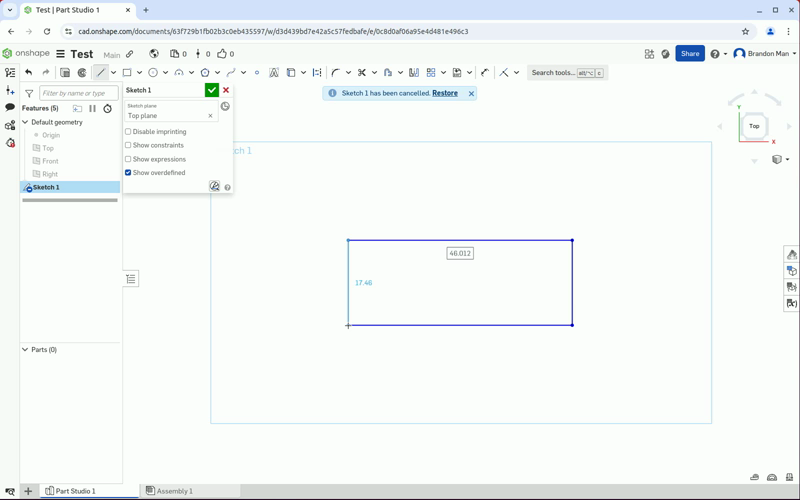
key(esc)
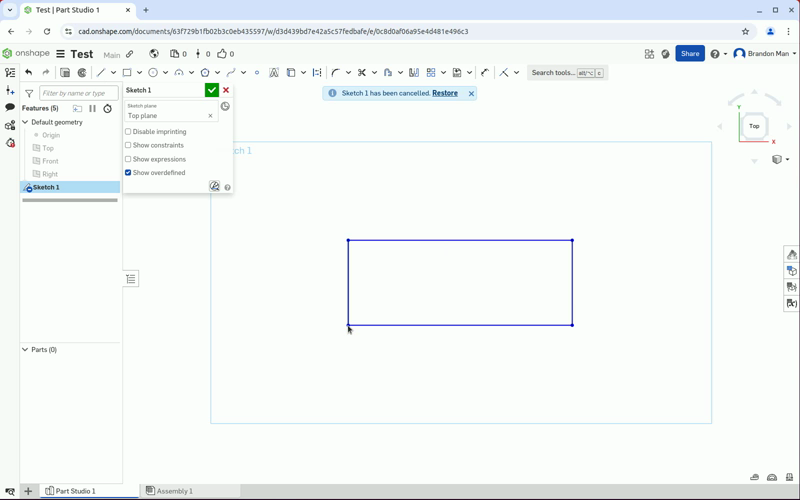
mouse_move(513, 253)
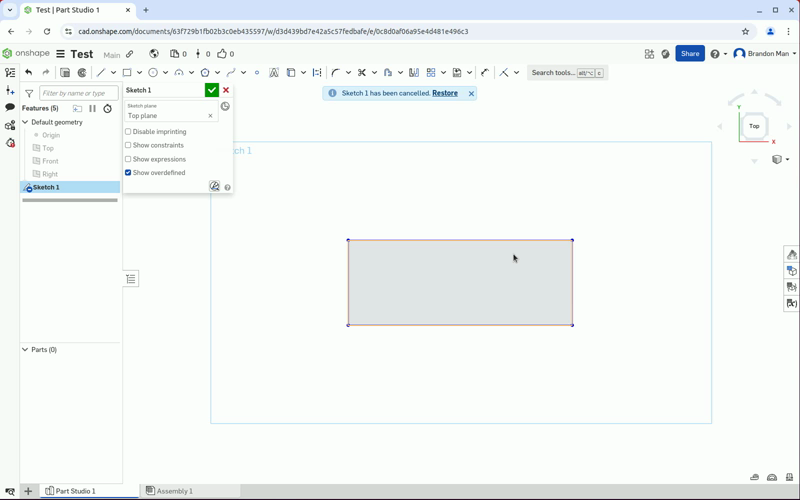
click(513, 253)
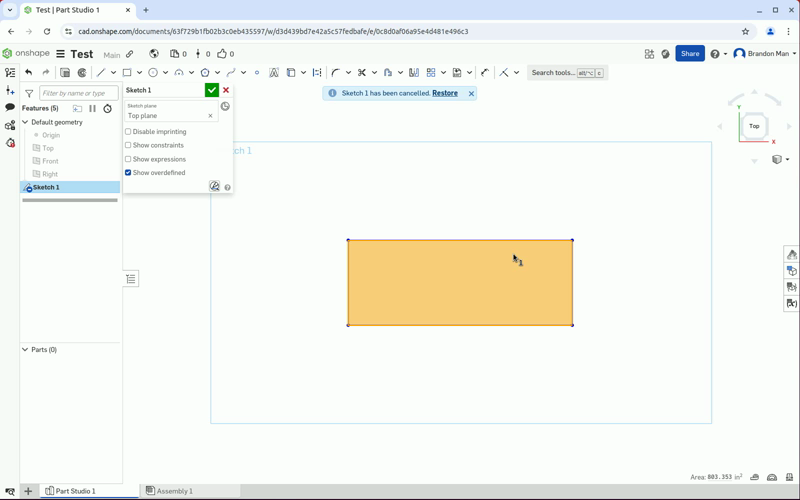
mouse_move(73, 352)
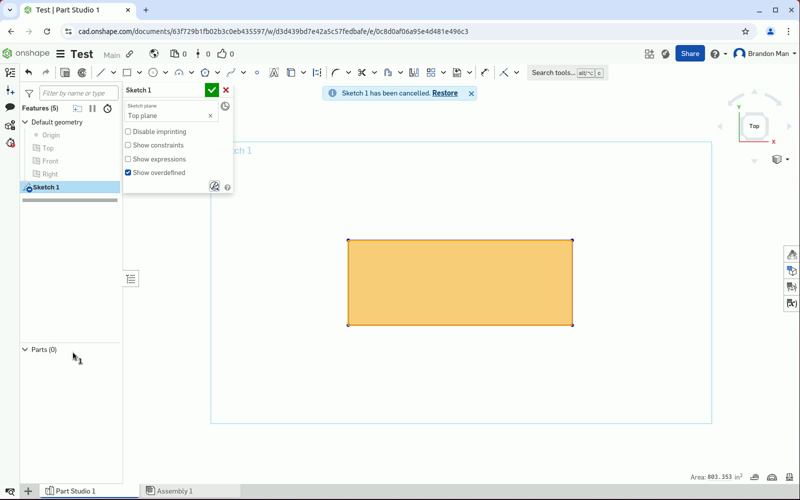
key(shift+y)
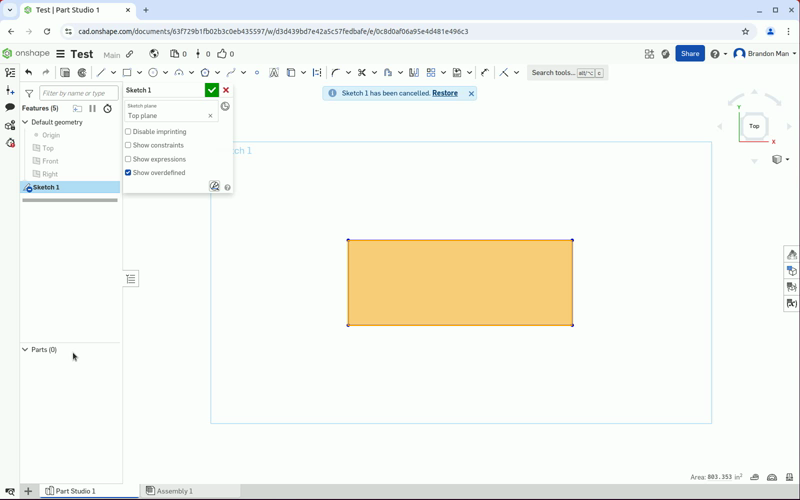
key(shift+e)
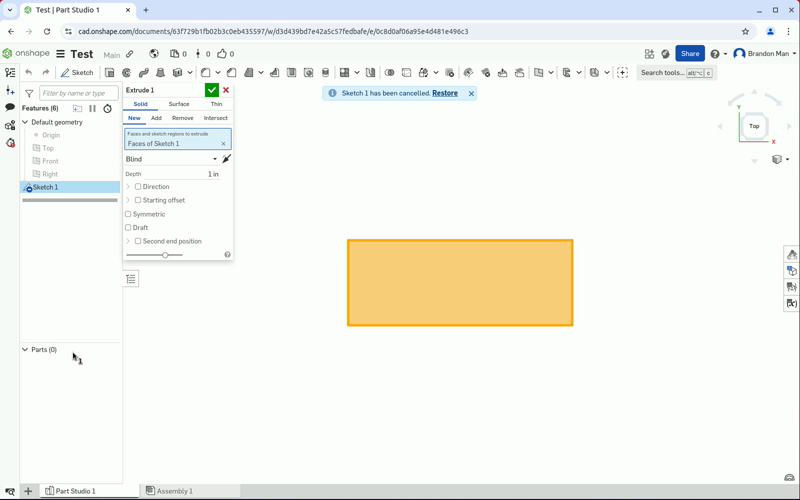
mouse_move(143, 106)
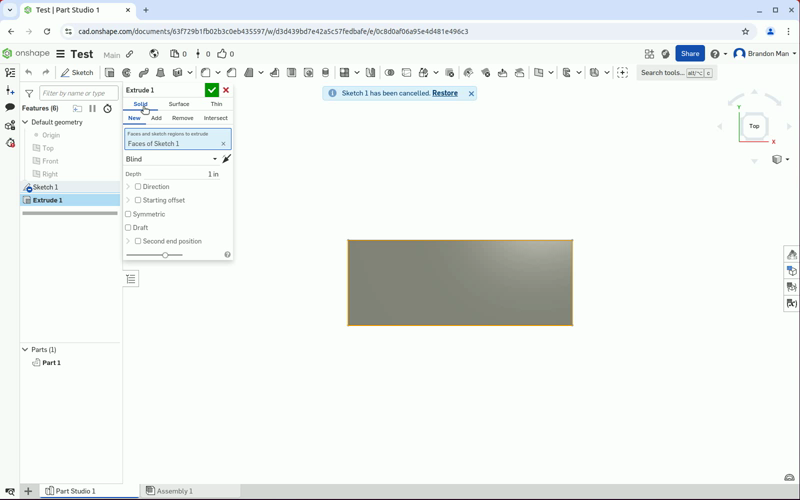
click(143, 106)
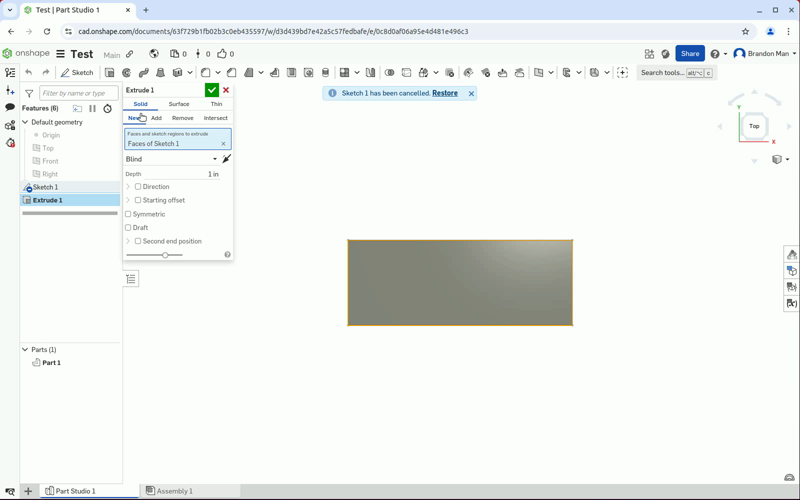
mouse_move(137, 120)
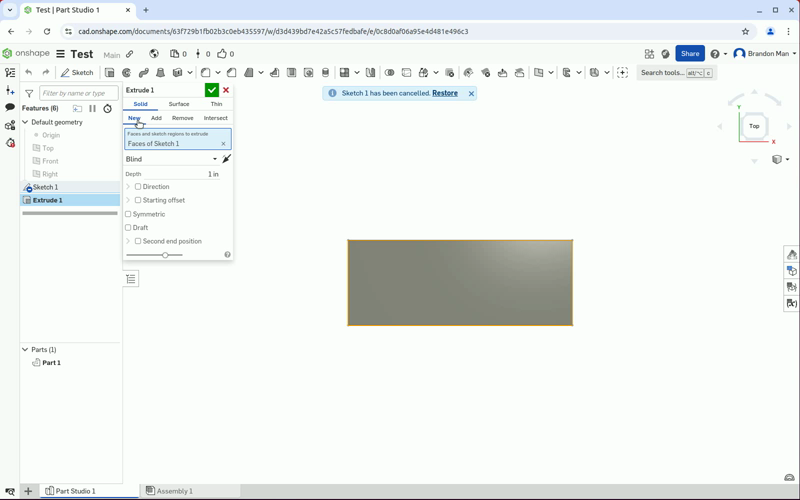
click(137, 120)
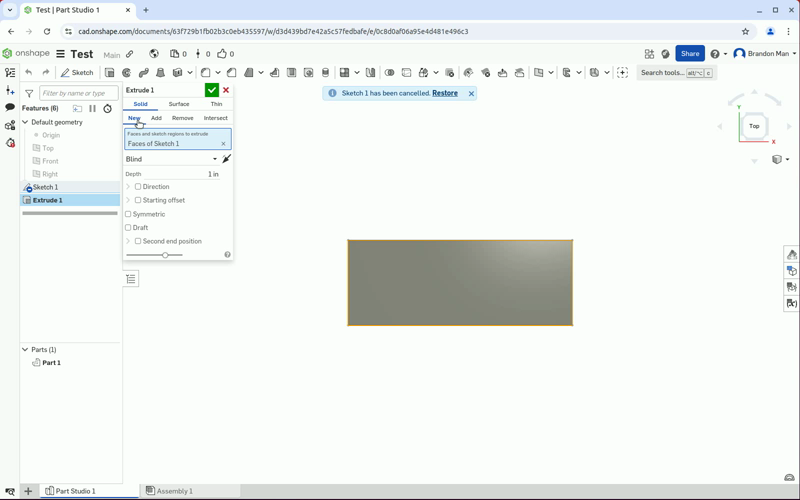
key(tab, 4)
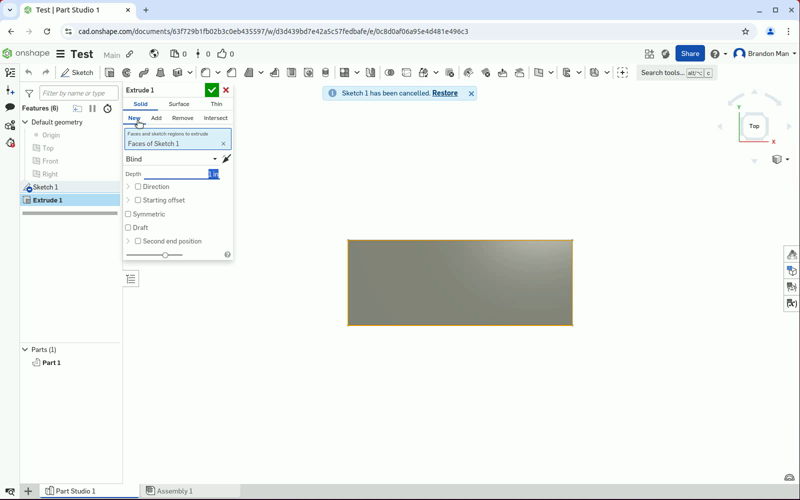
text(14.443)
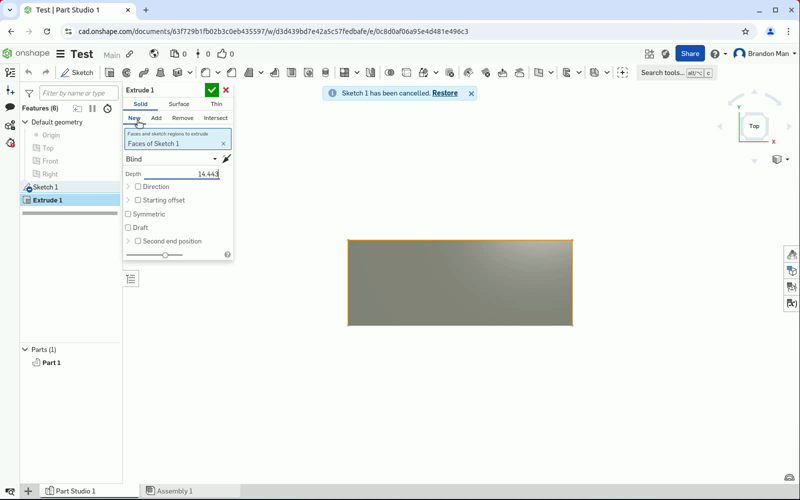
key(enter)
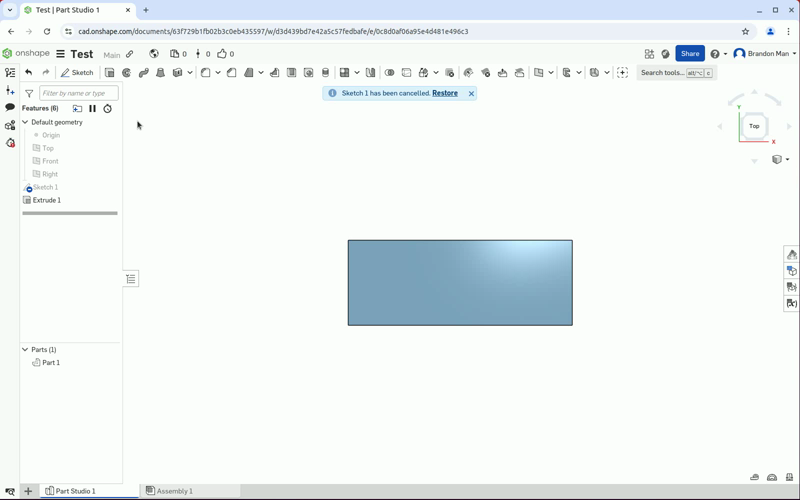
key(shift+h)
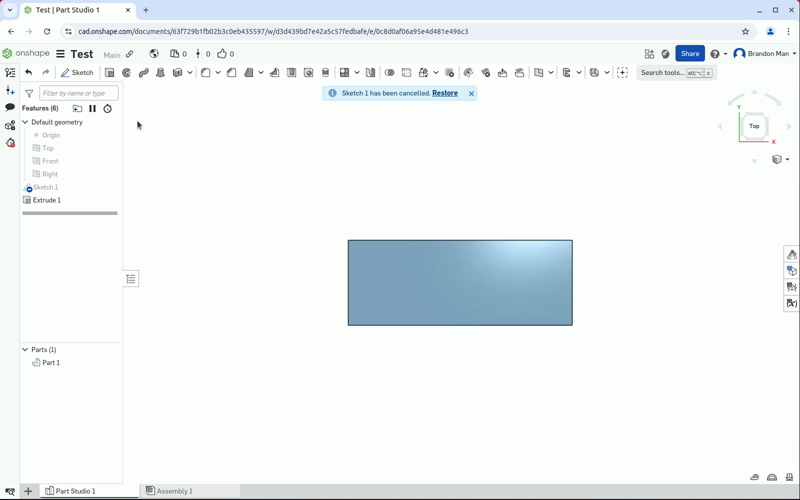
key(shift+h)
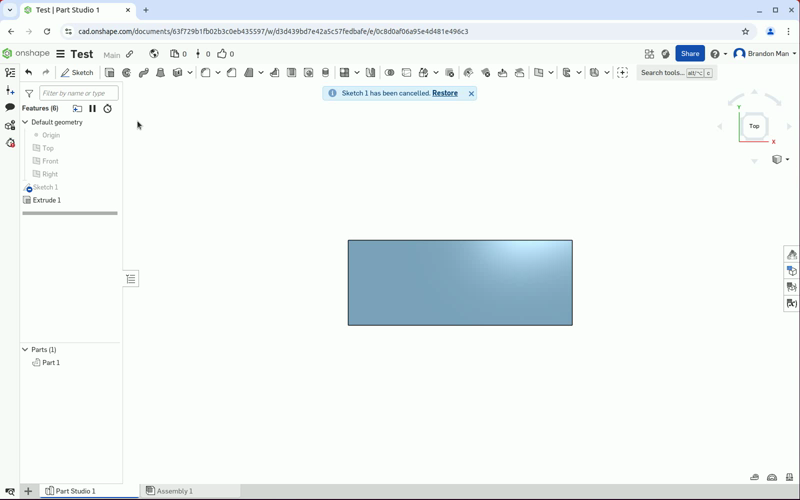
mouse_move(73, 189)
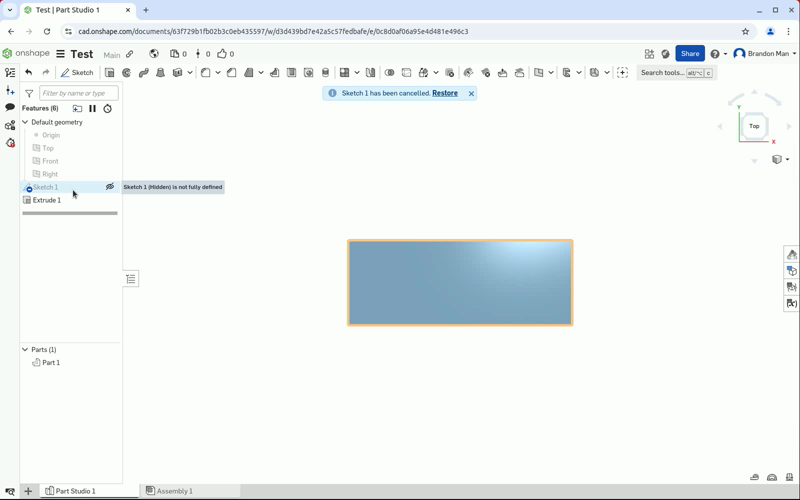
click(73, 189)
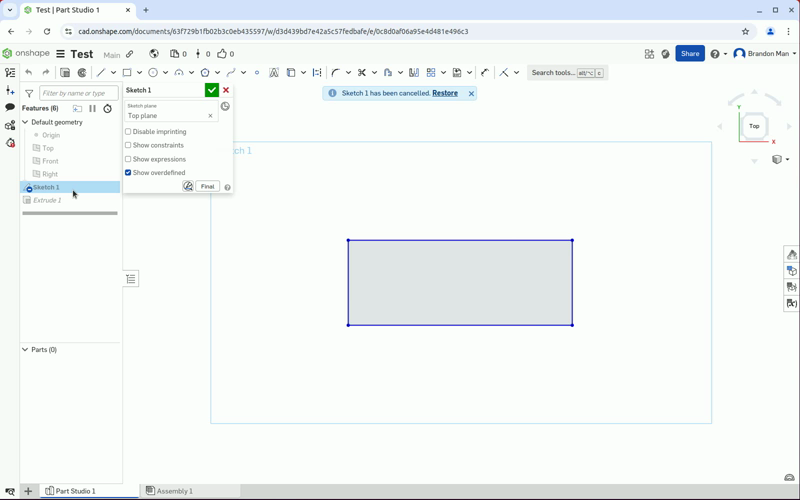
mouse_move(229, 92)
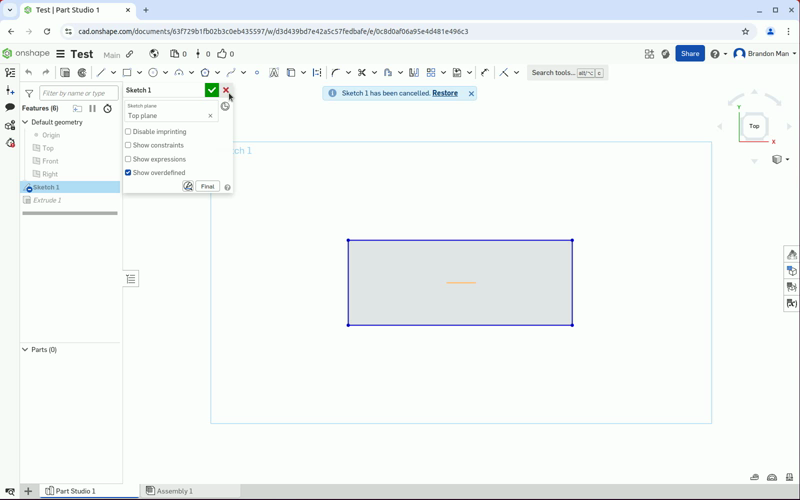
click(229, 92)
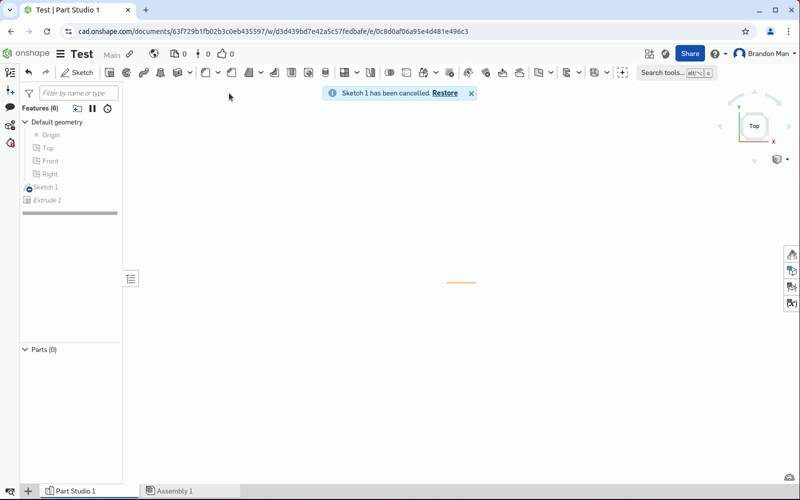
mouse_move(541, 75)
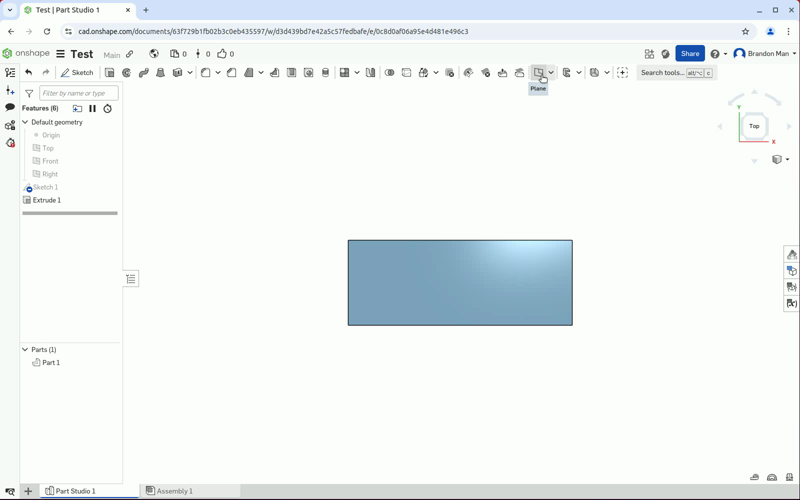
click(541, 75)
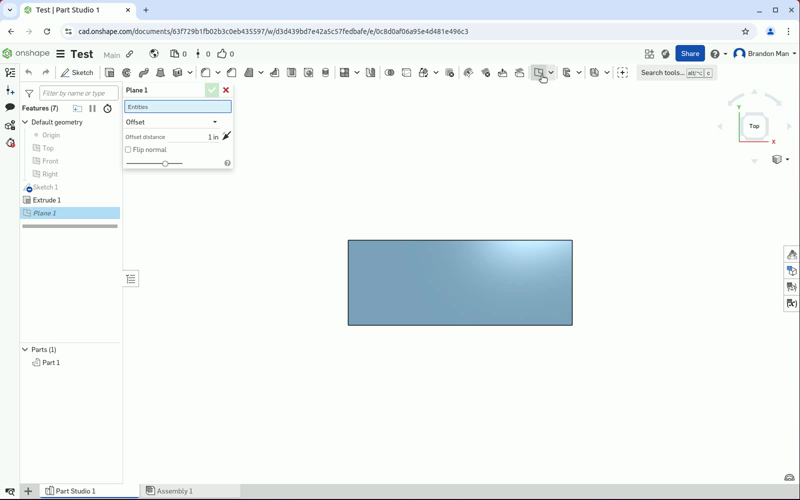
mouse_move(73, 150)
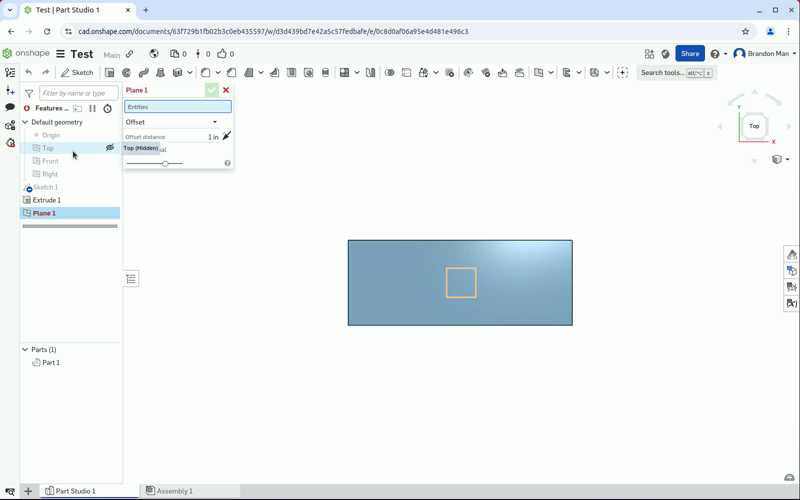
click(73, 150)
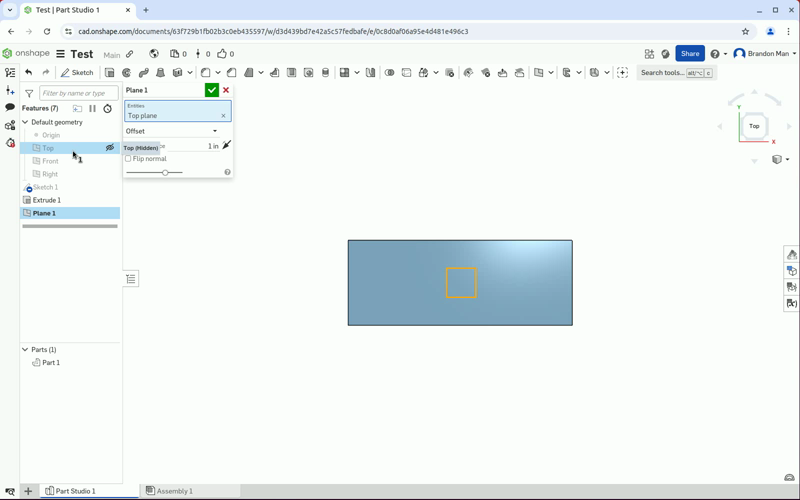
key(tab, 2)
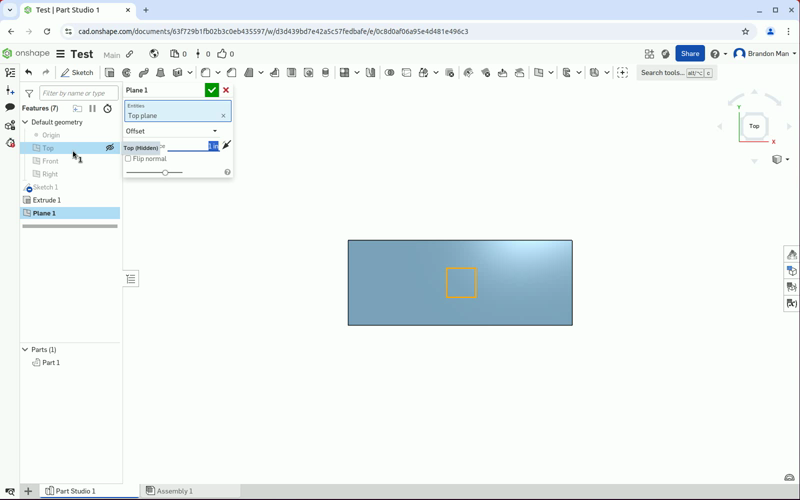
text(14.45)
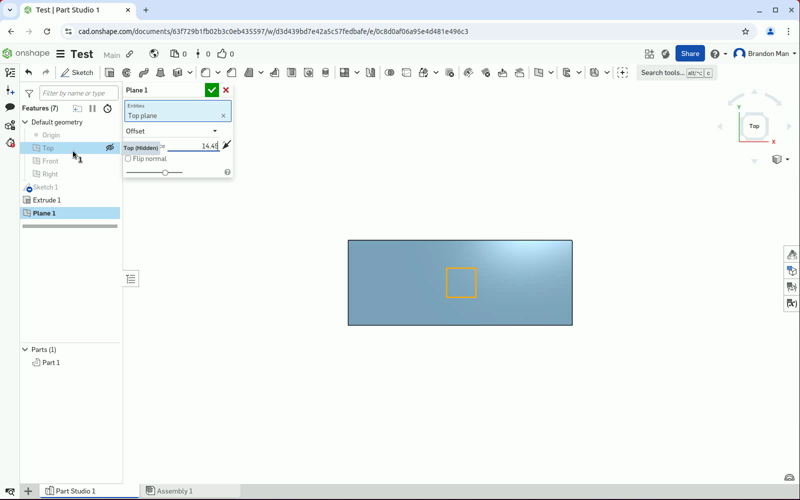
key(enter, 2)
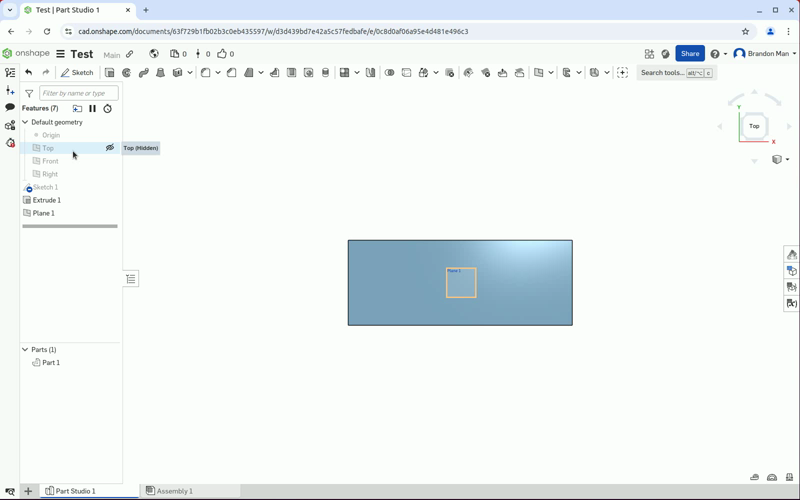
key(shift+s)
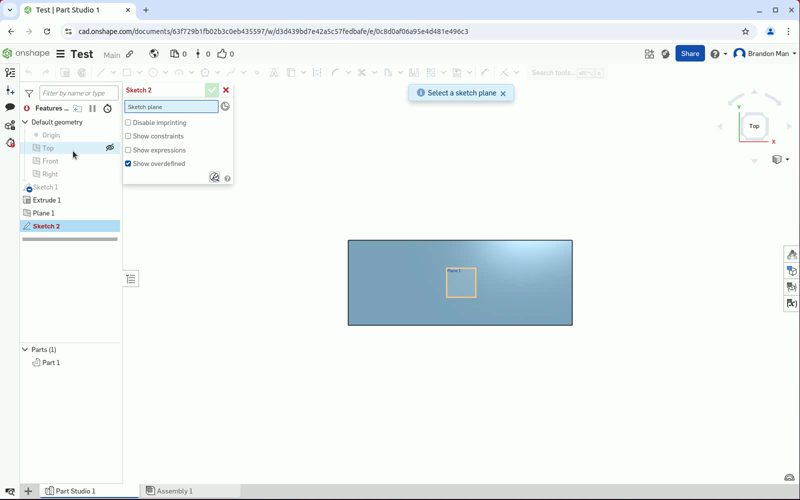
mouse_move(73, 215)
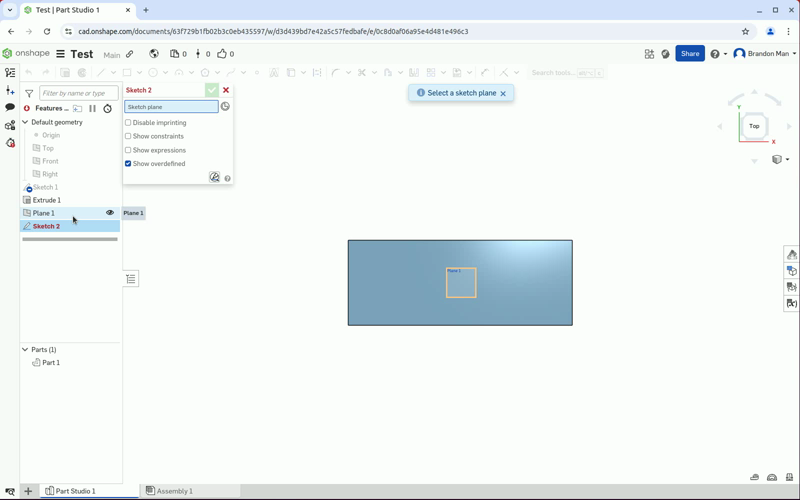
click(73, 215)
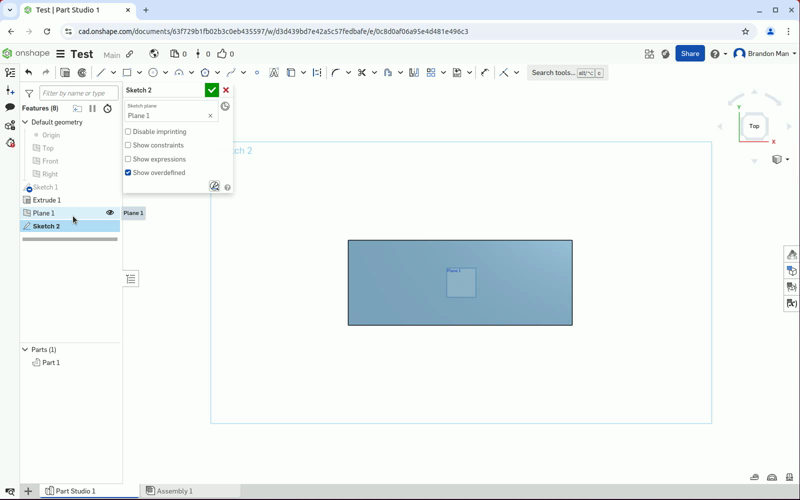
mouse_move(73, 352)
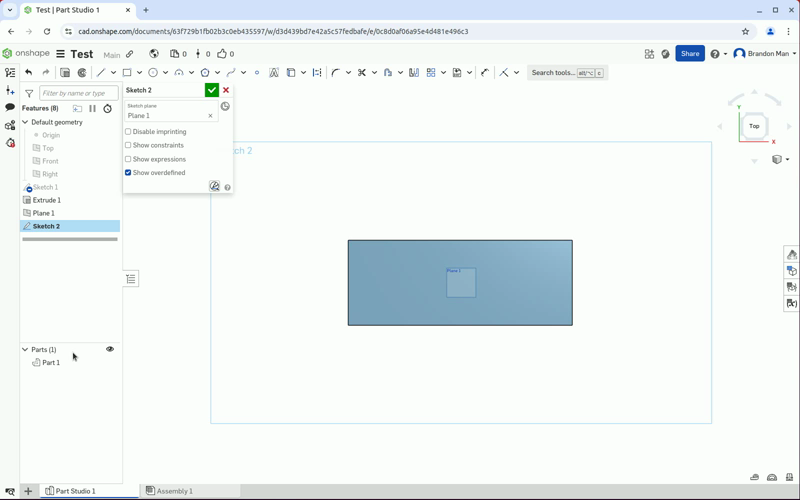
key(y)
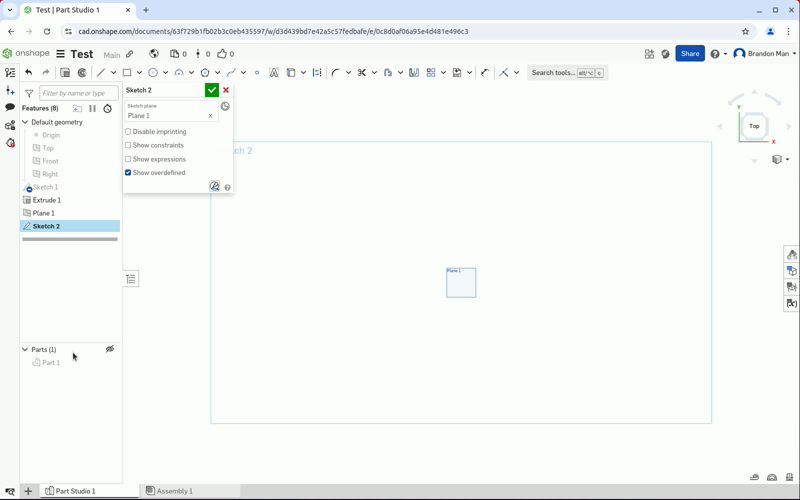
key(l)
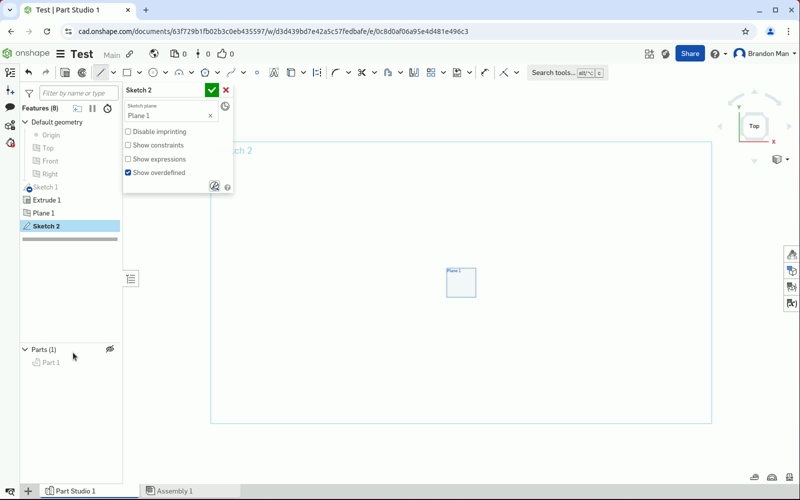
key_down(shift)
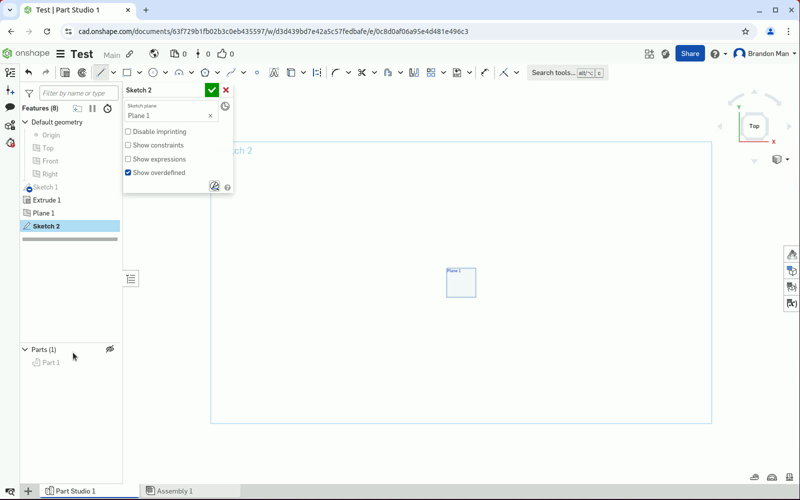
mouse_move(356, 316)
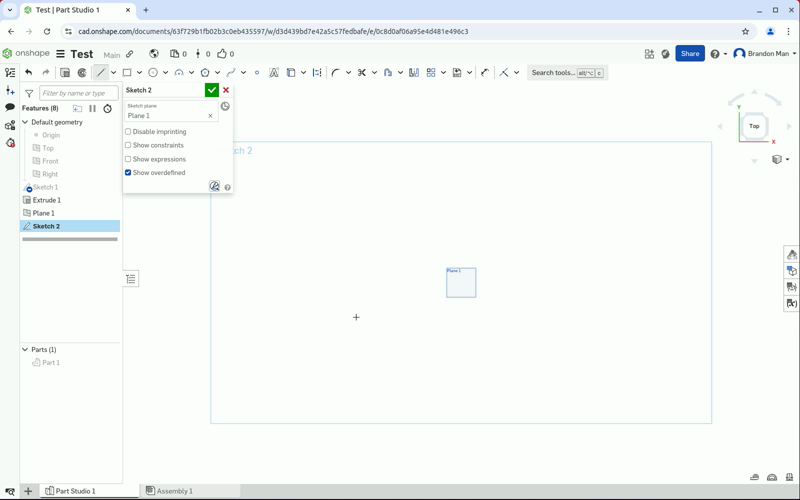
click(356, 316)
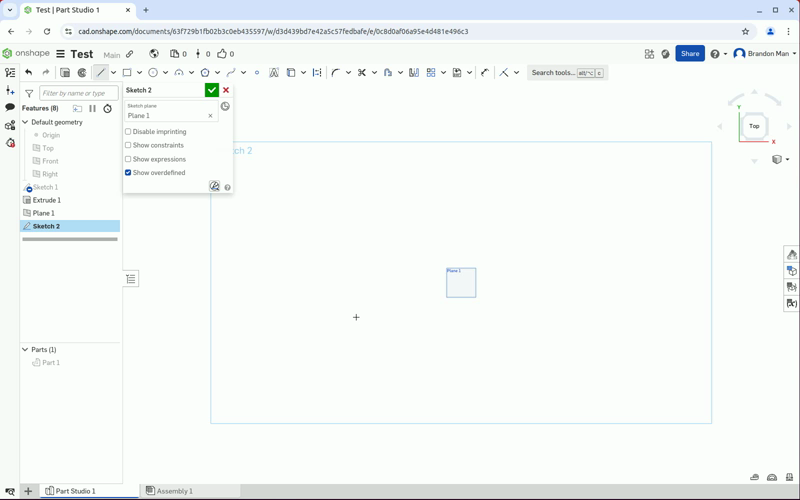
key_up(shift)
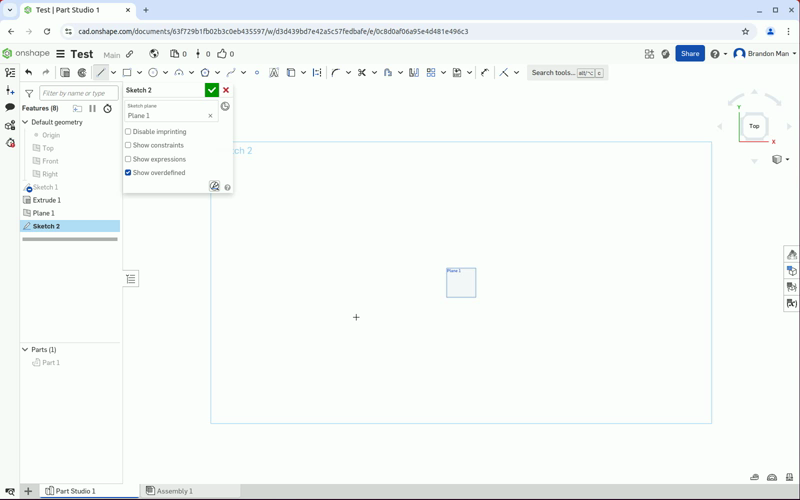
key_down(shift)
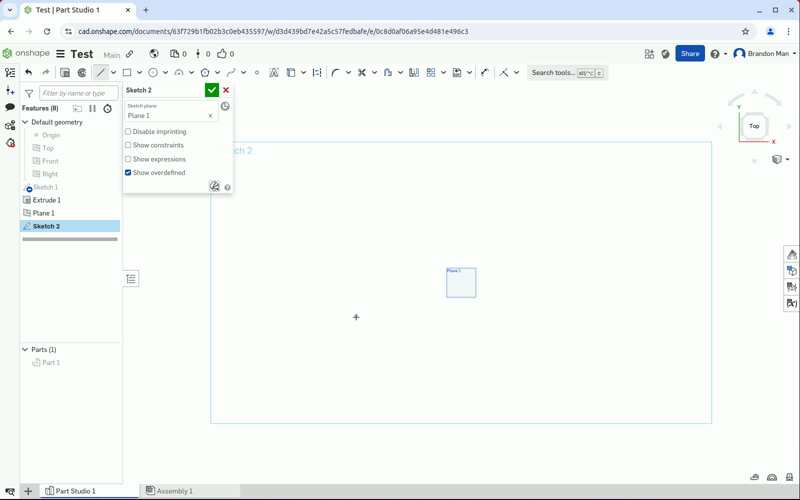
mouse_move(563, 316)
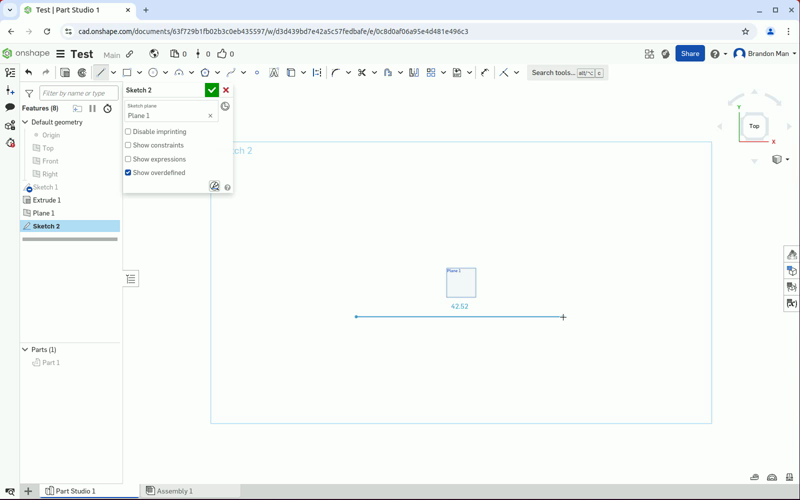
click(563, 316)
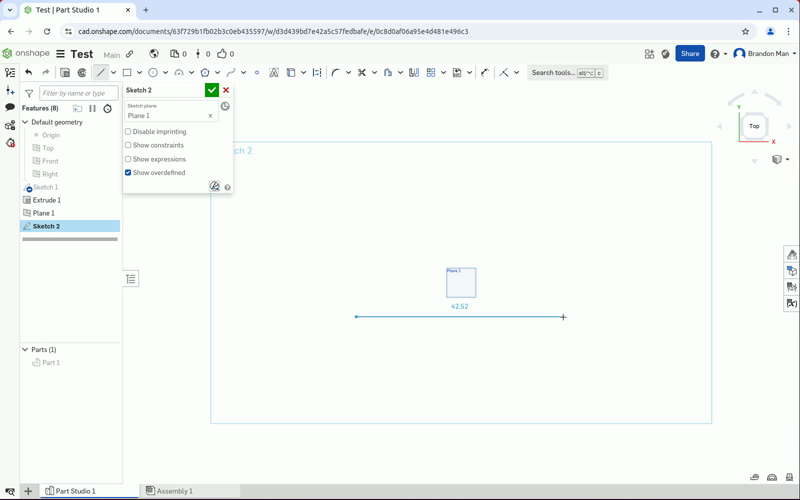
key_up(shift)
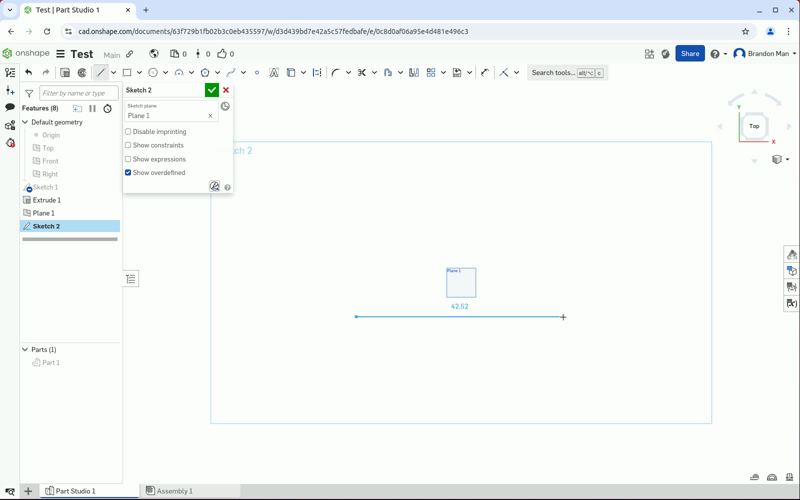
key_down(shift)
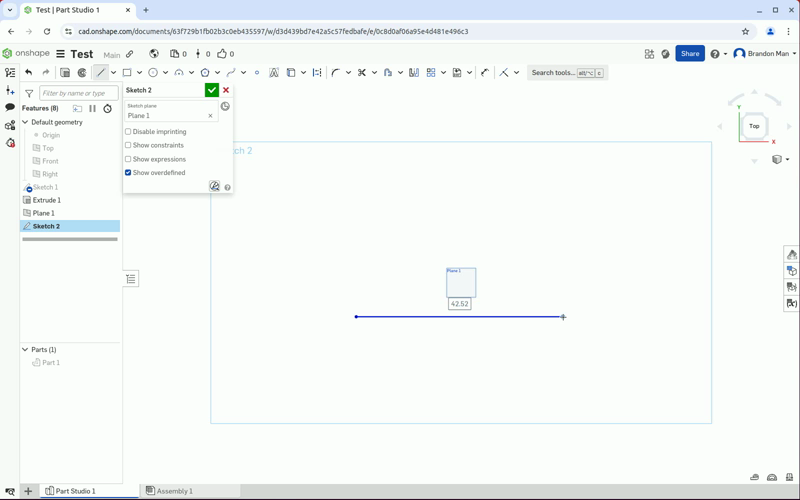
mouse_move(563, 249)
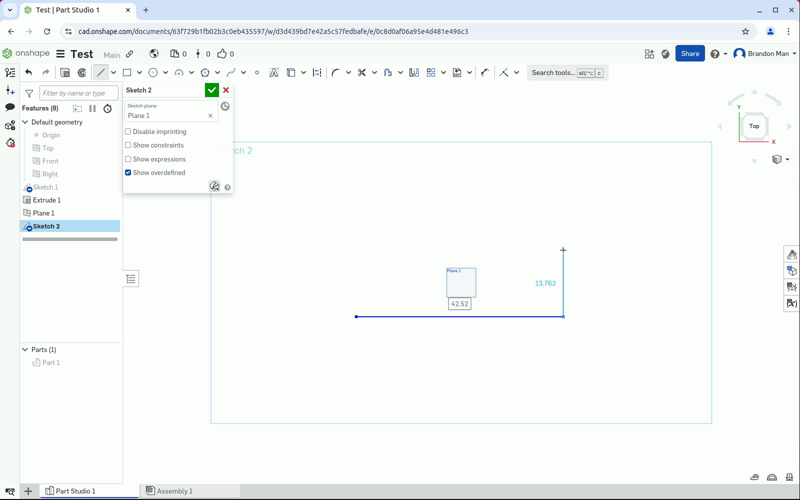
click(563, 249)
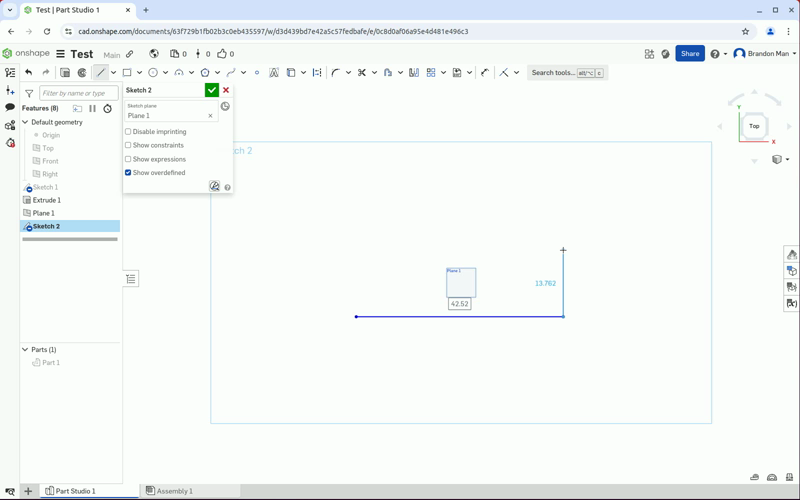
key_up(shift)
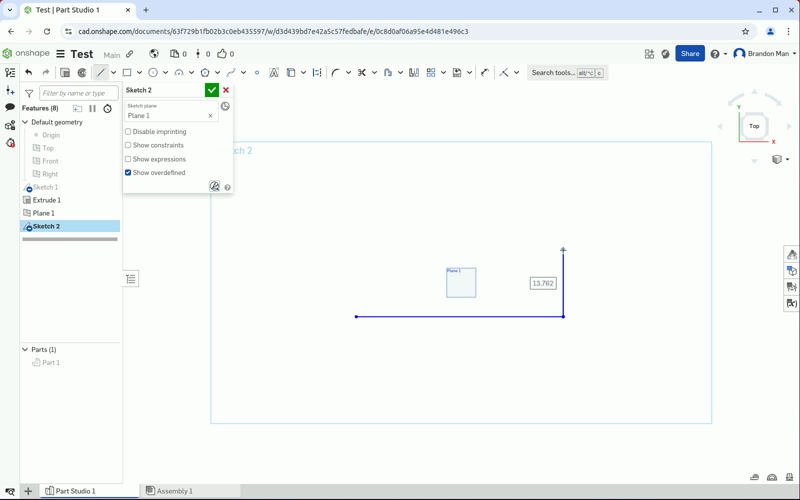
key_down(shift)
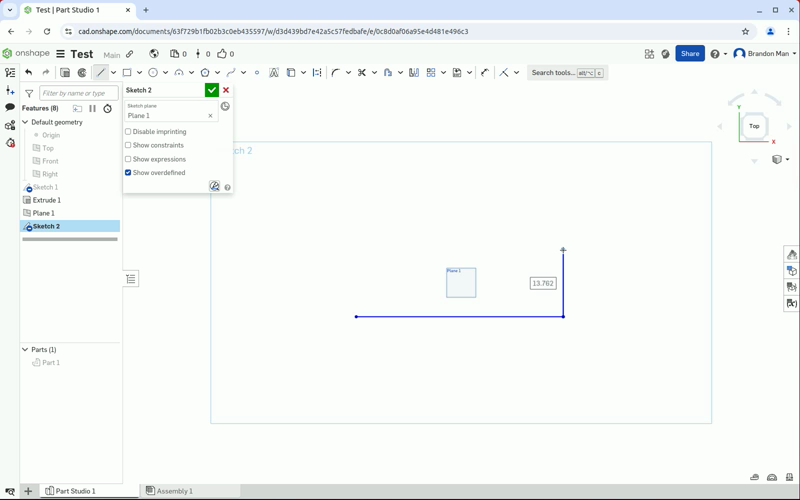
mouse_move(356, 249)
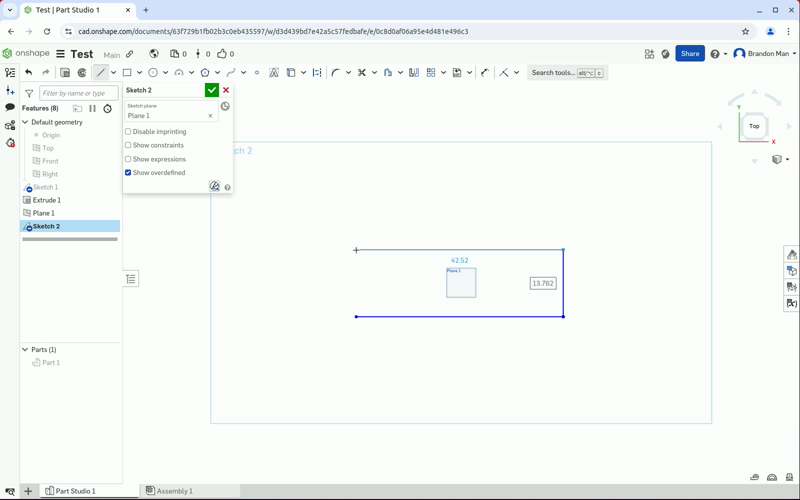
click(356, 249)
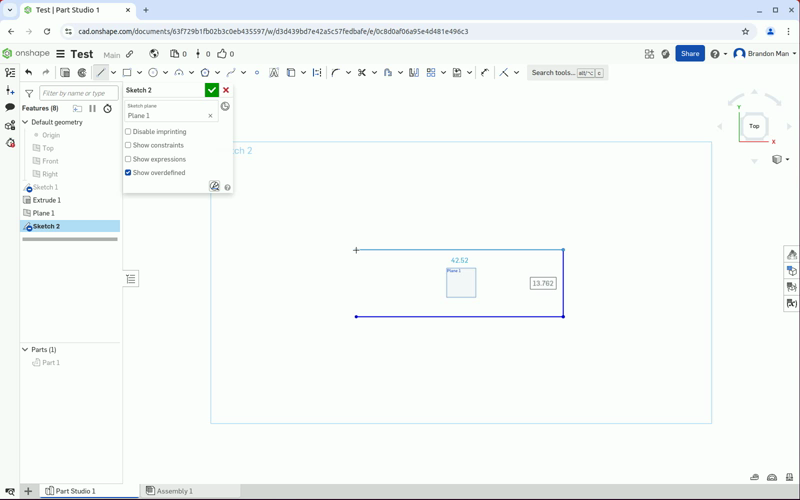
key_up(shift)
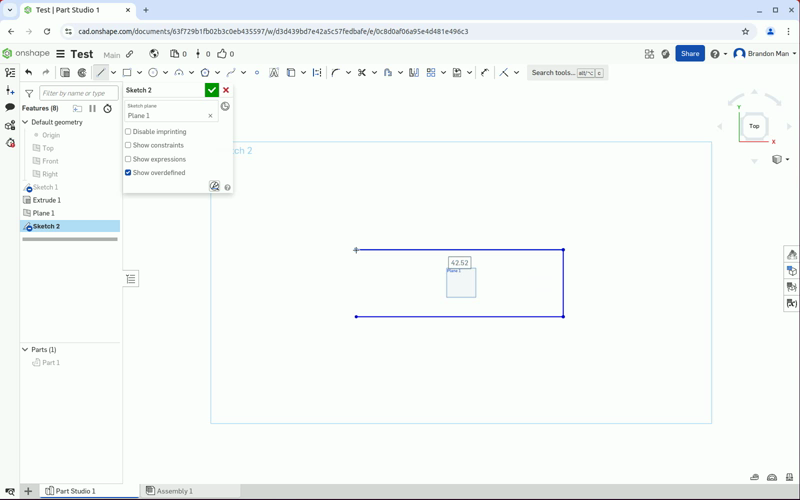
key_down(shift)
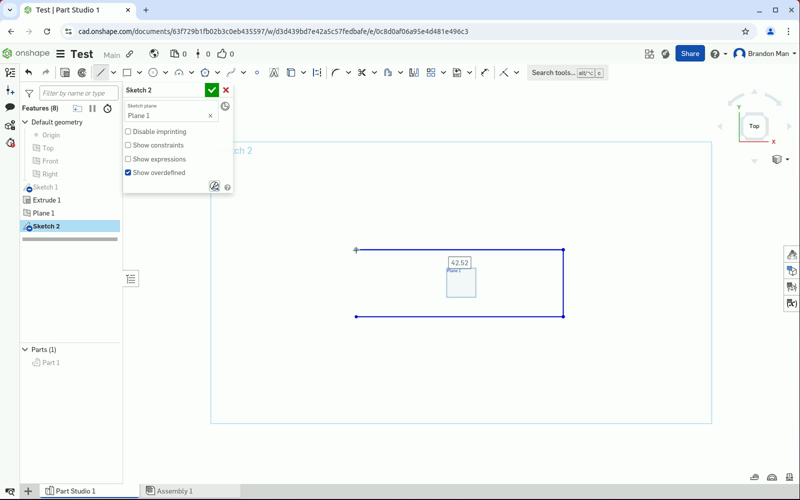
mouse_move(356, 316)
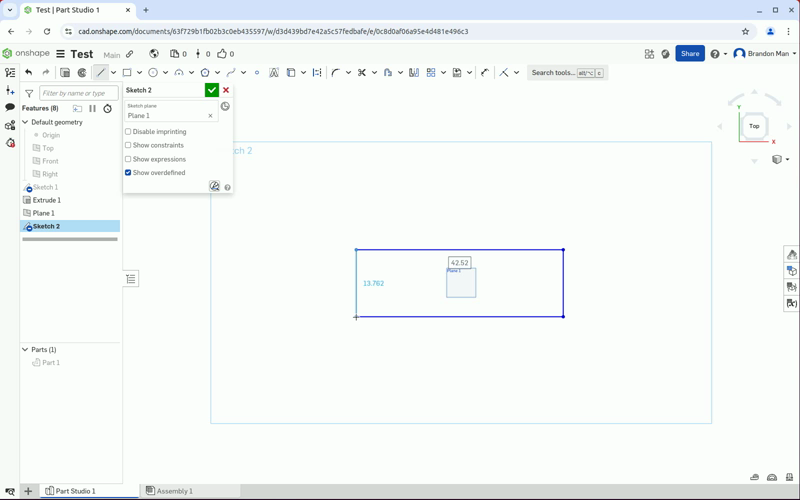
key_up(shift)
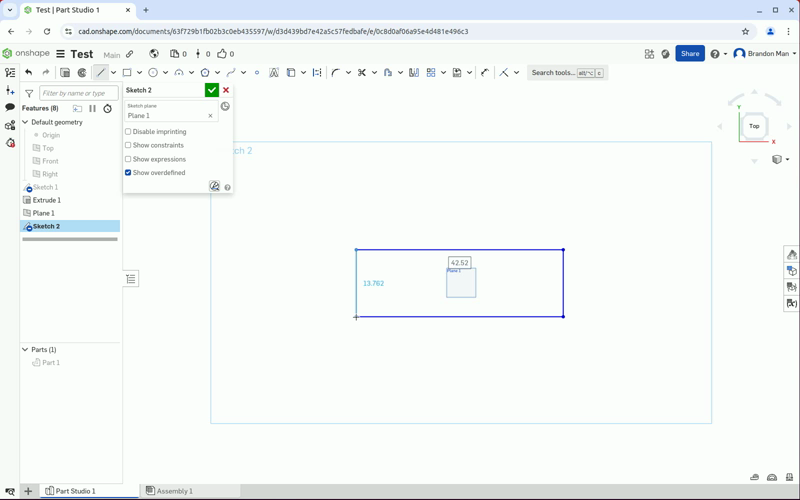
click(356, 316)
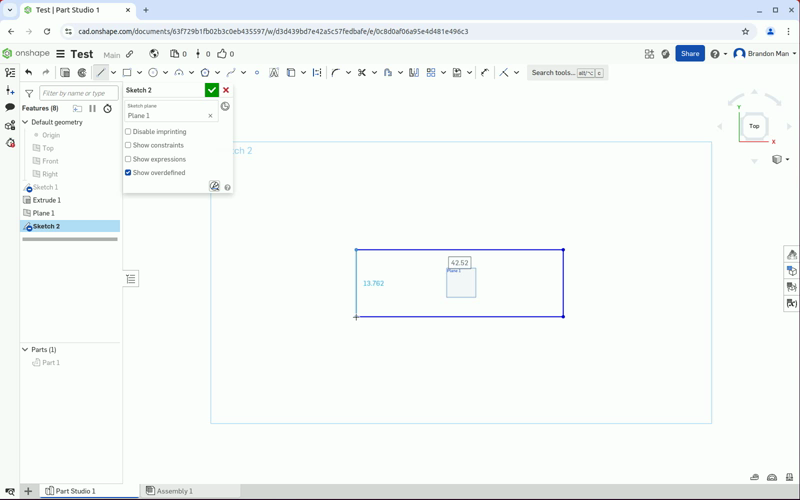
key(esc)
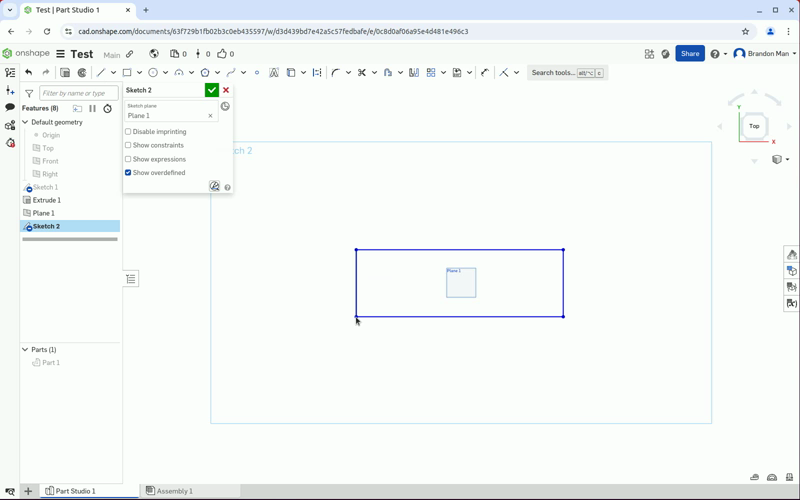
mouse_move(493, 279)
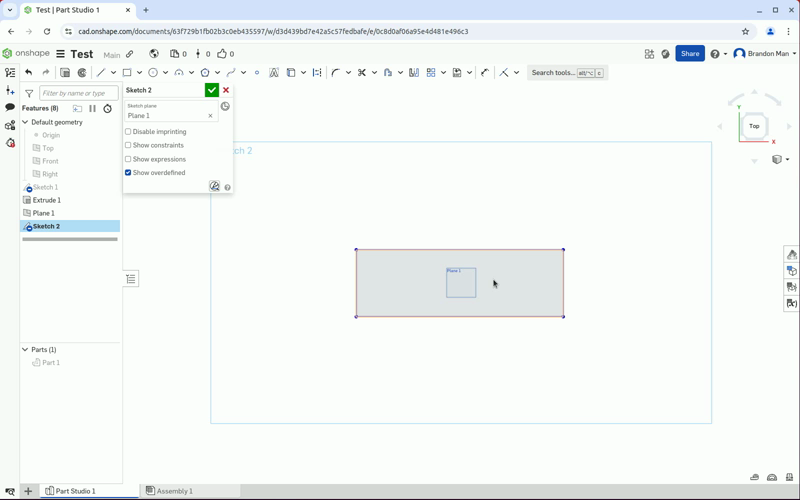
click(493, 279)
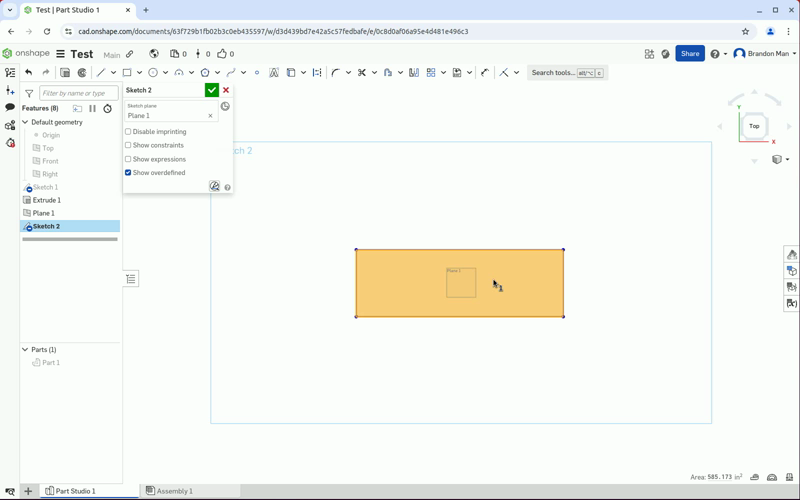
mouse_move(73, 352)
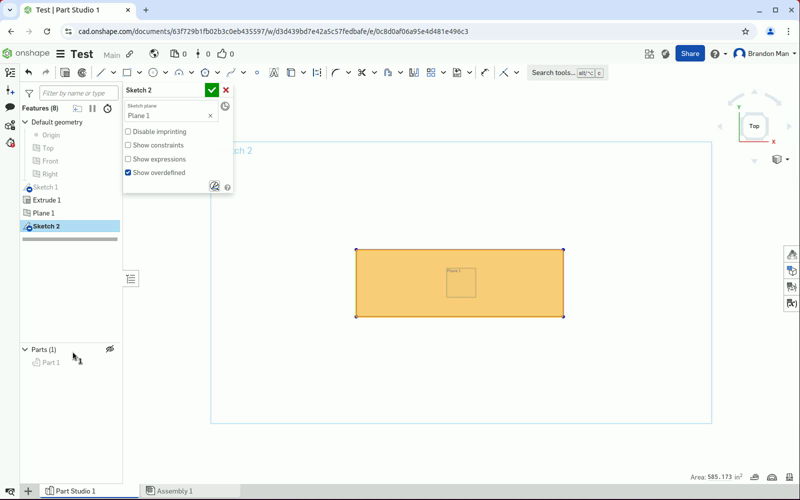
key(shift+y)
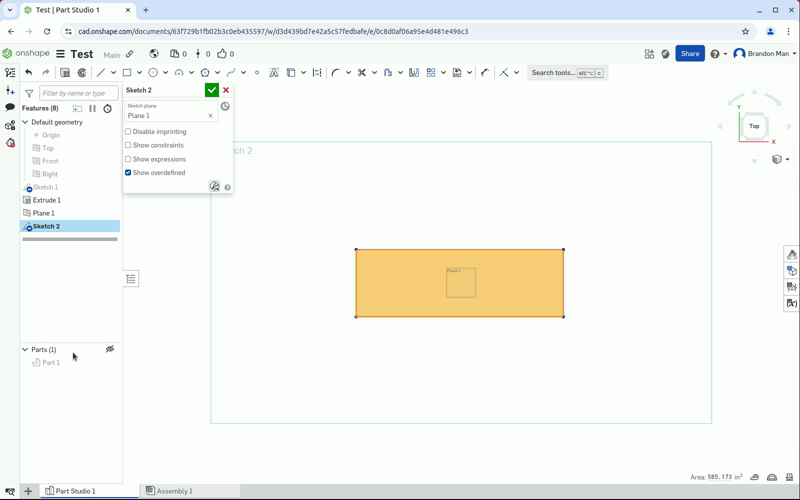
key(shift+e)
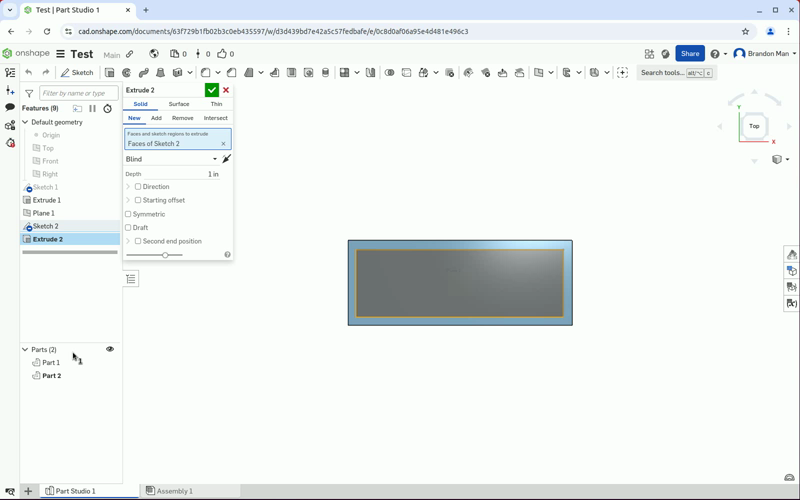
mouse_move(143, 106)
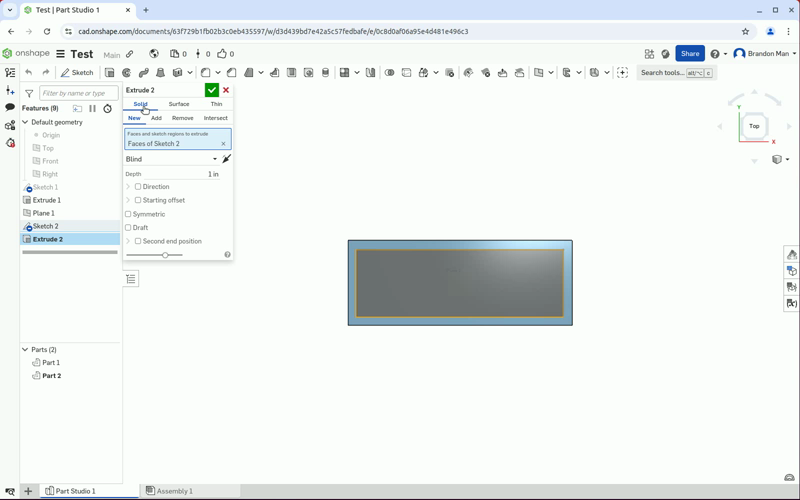
click(143, 106)
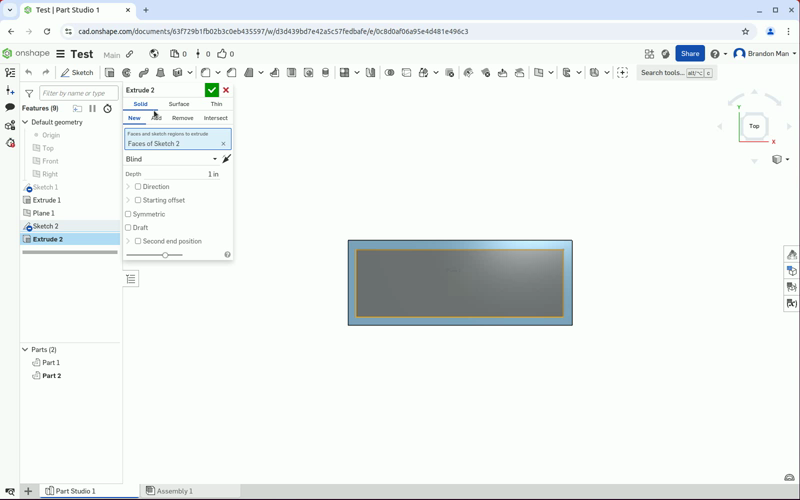
mouse_move(186, 120)
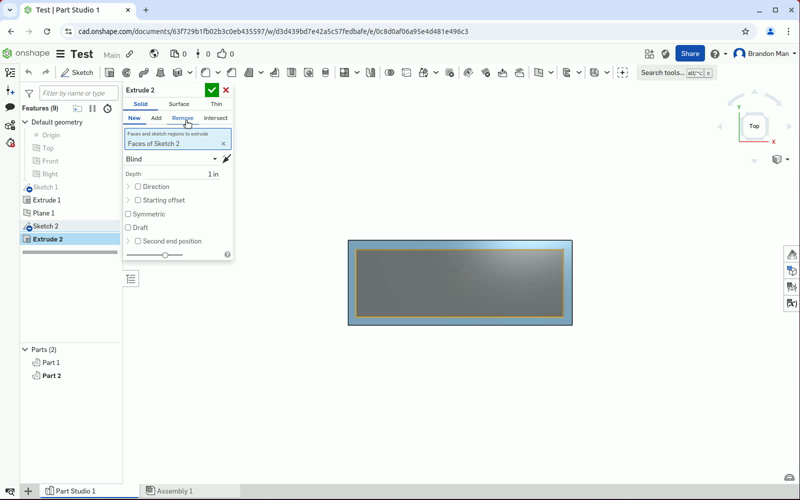
click(186, 120)
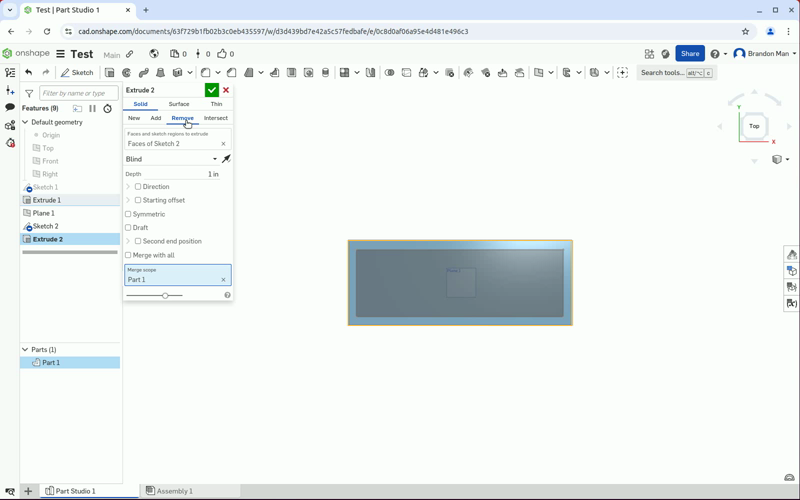
key(tab, 4)
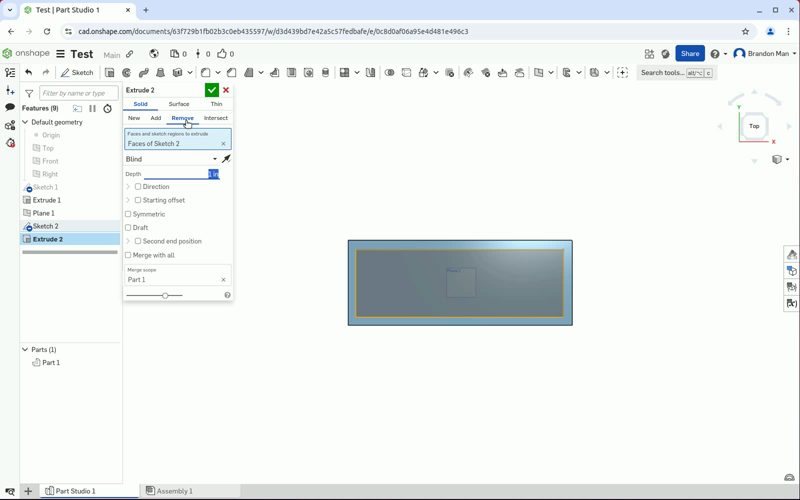
text(13.239)
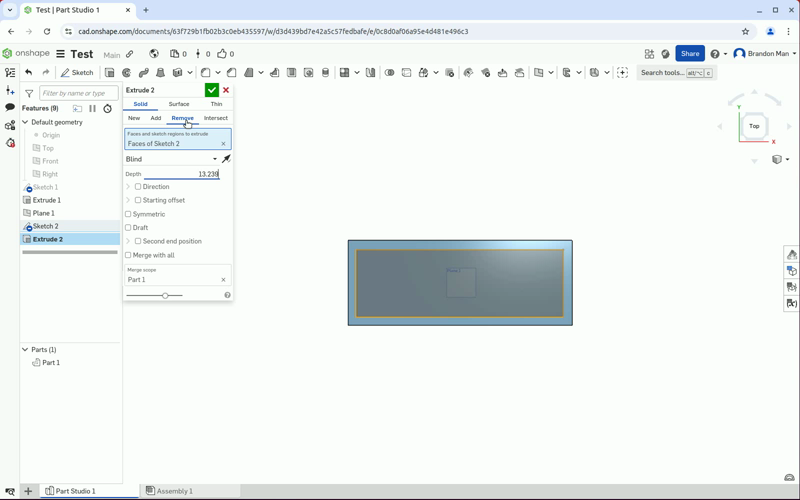
key(tab, 6)
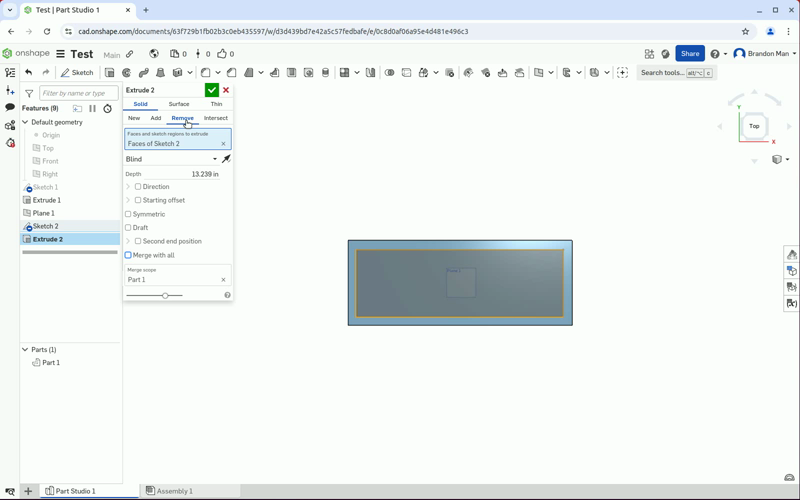
key(space)
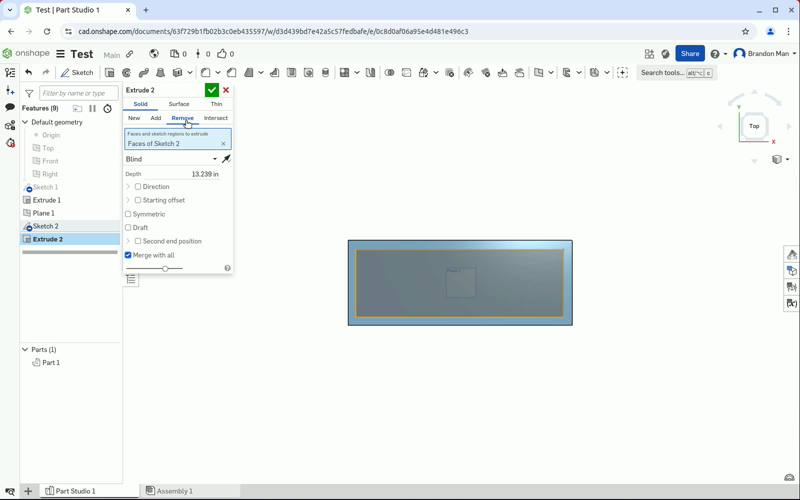
key(enter)
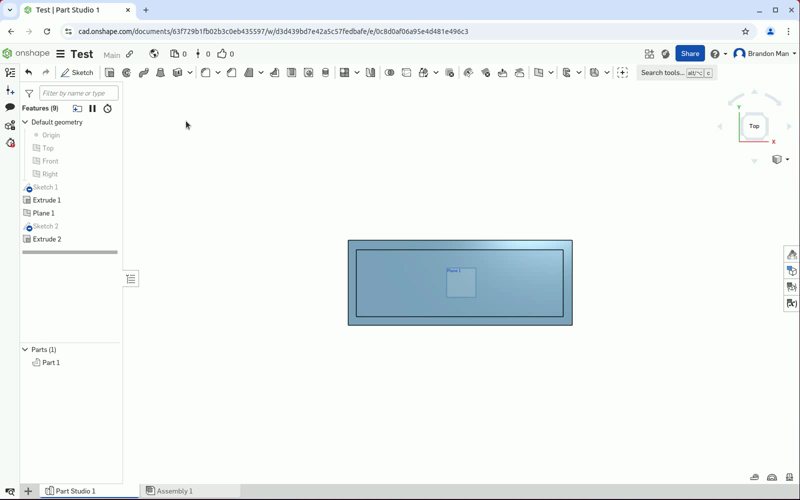
key(shift+h)
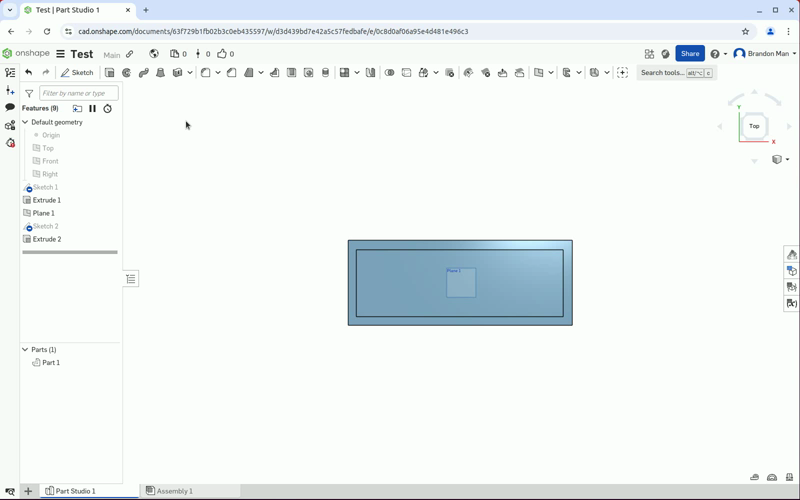
key(shift+h)
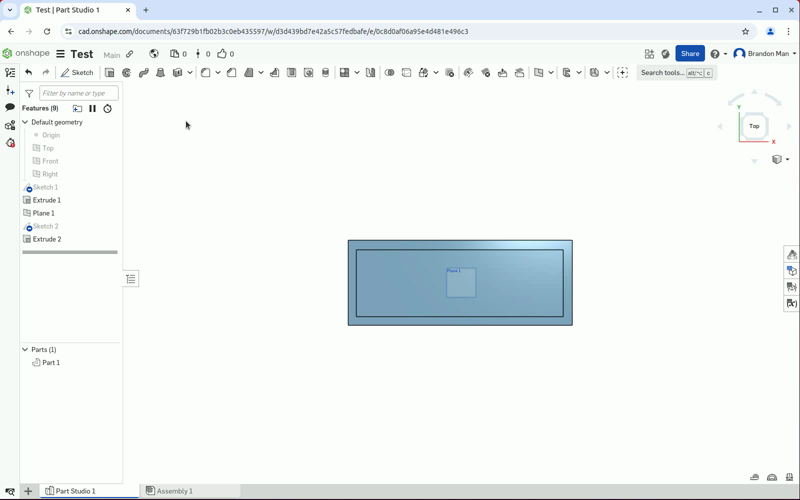
key(shift+7)
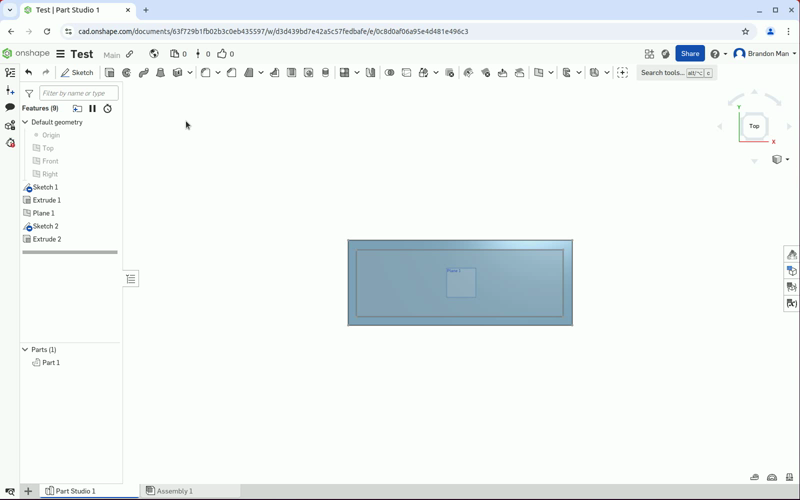
key(up, 3)
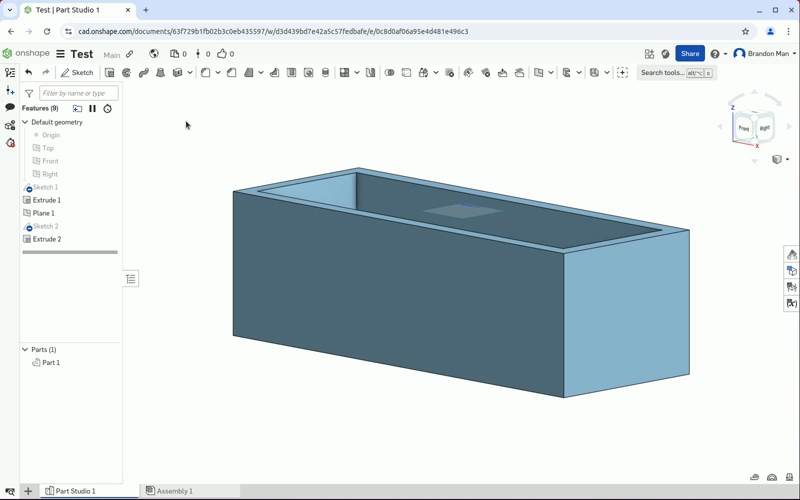
key(left, 3)
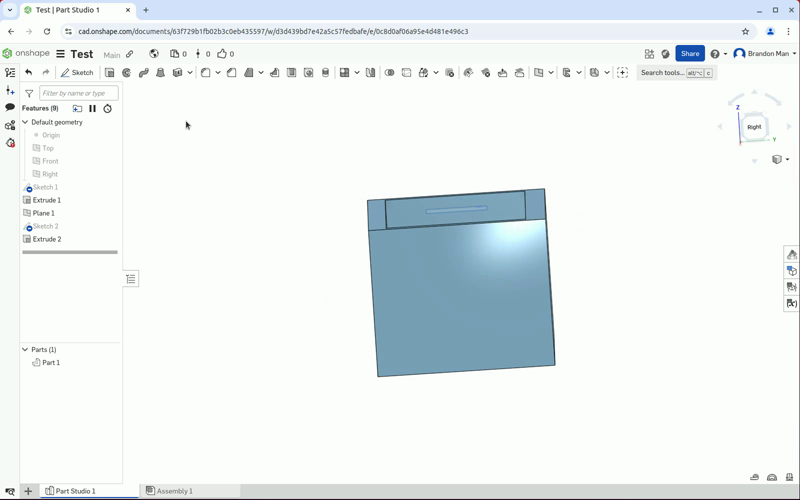
key(right, 3)
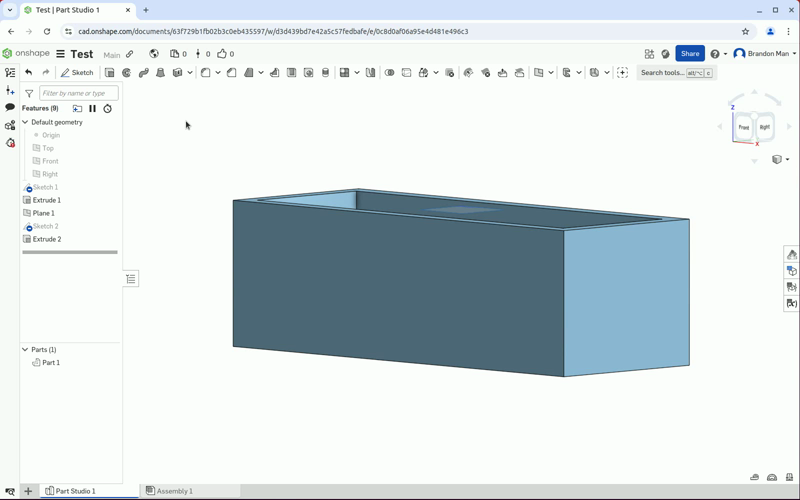
key(down, 3)
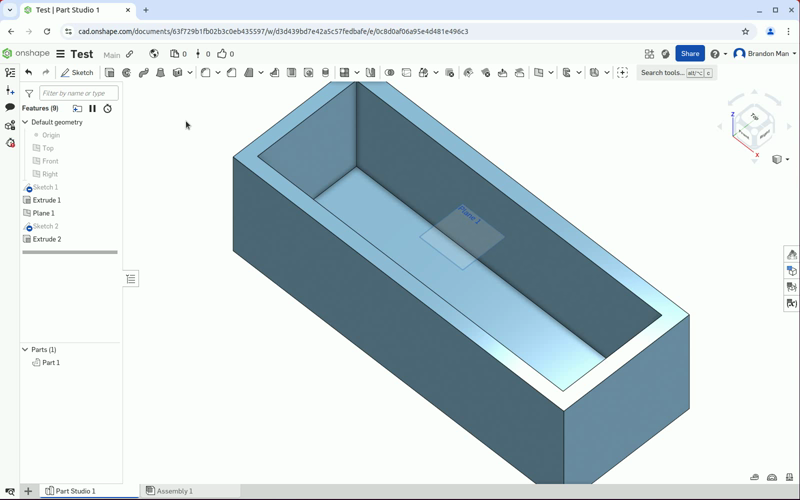
mouse_move(73, 189)
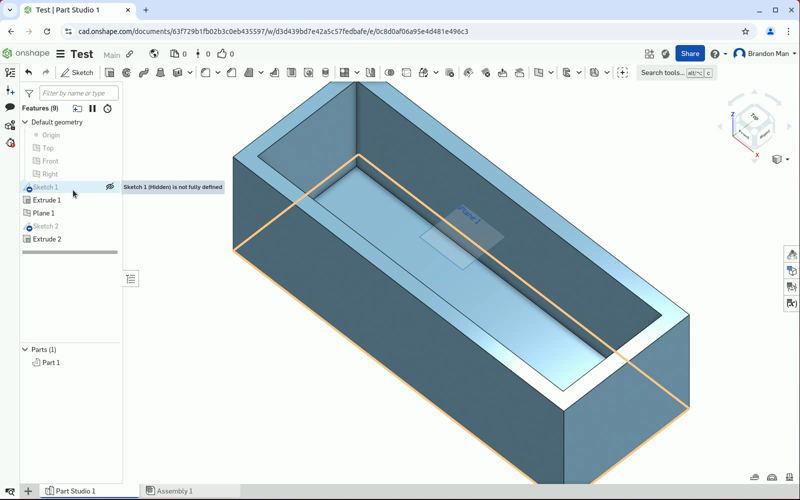
click(73, 189)